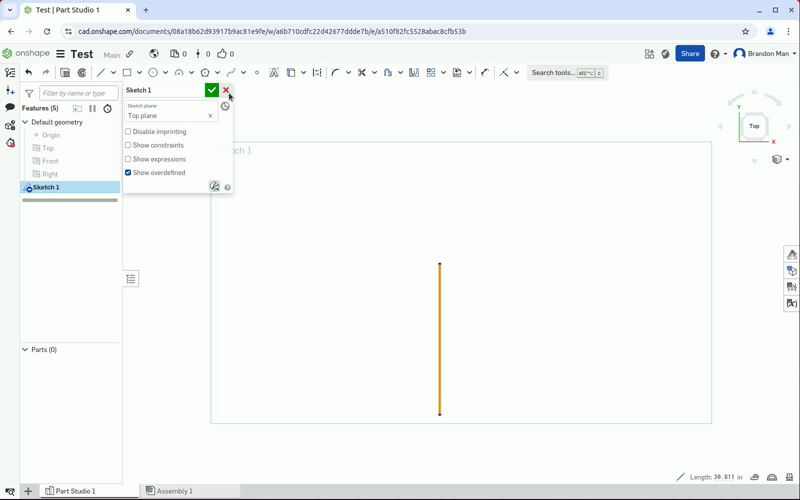
key(shift+h)
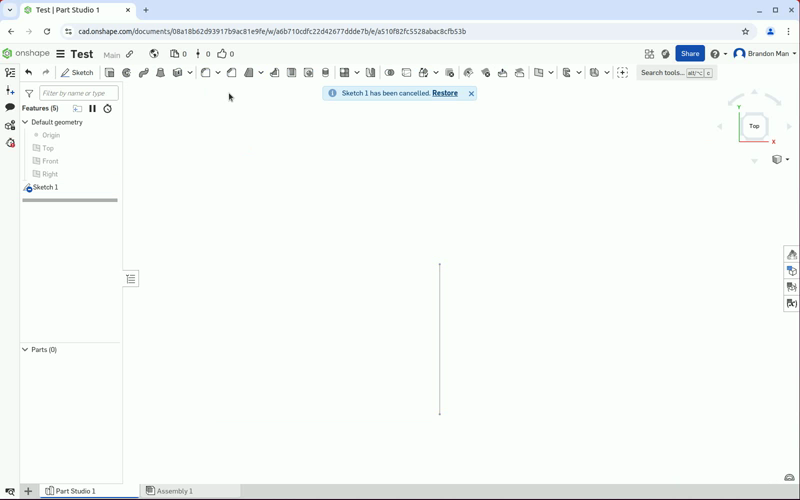
key(shift+s)
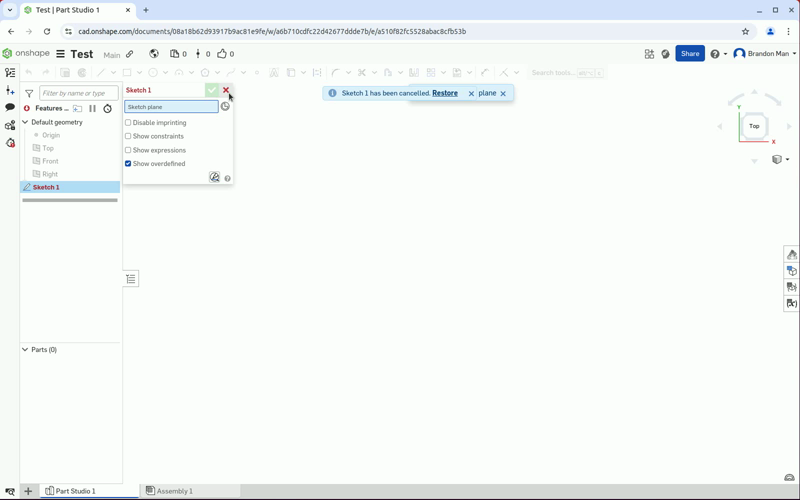
mouse_move(73, 150)
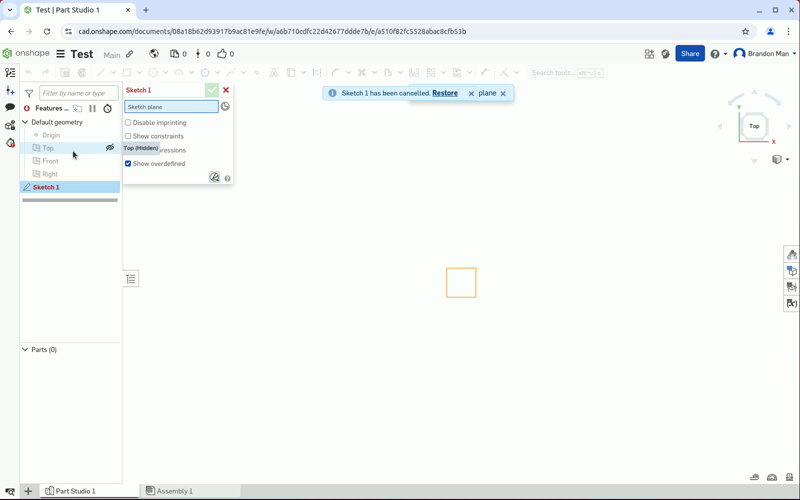
click(73, 150)
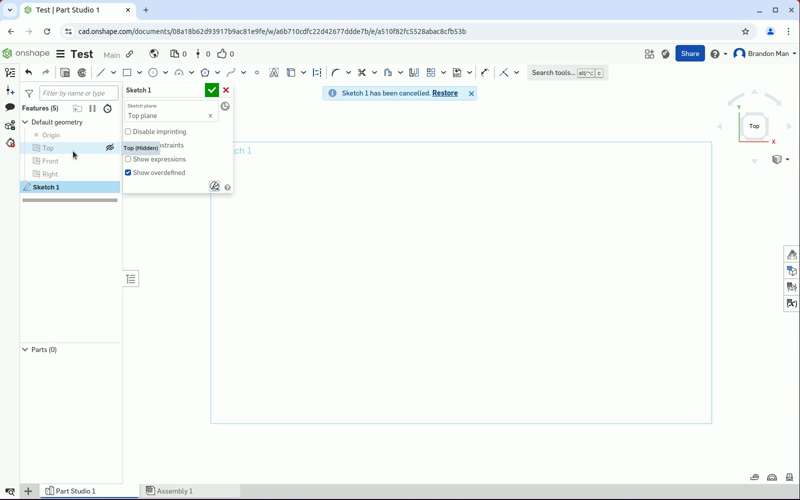
mouse_move(73, 352)
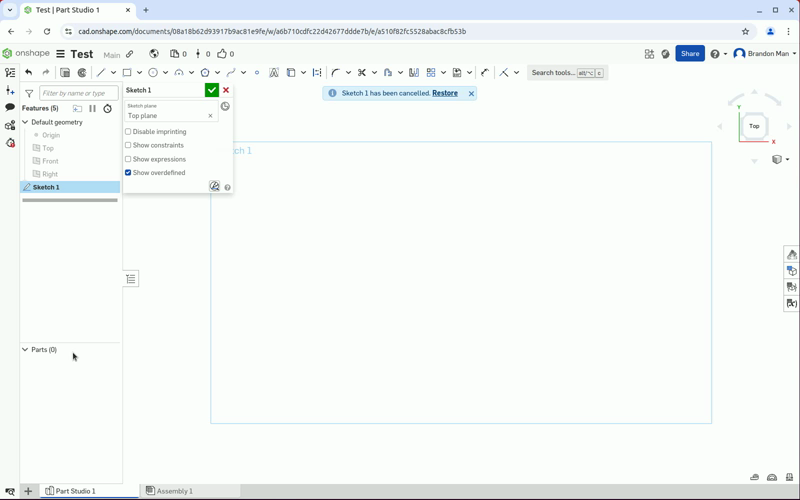
key(y)
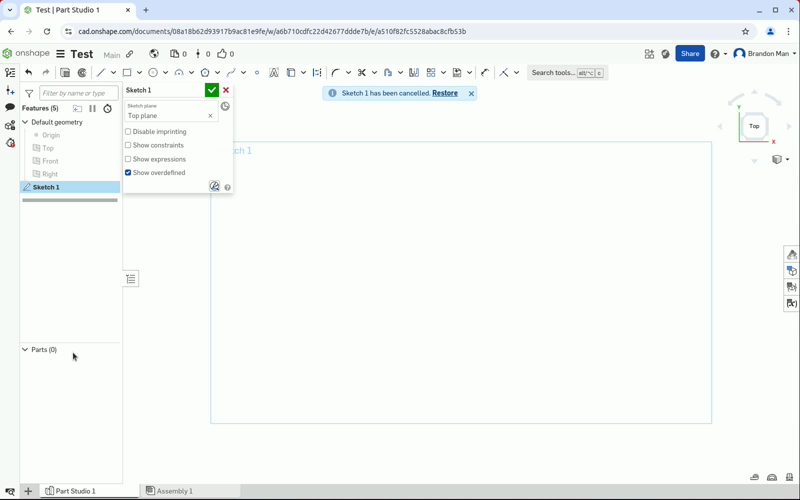
key(c)
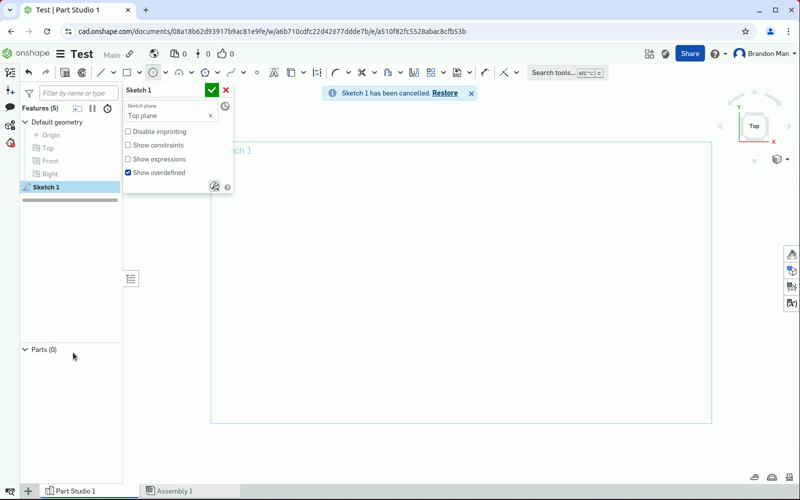
key_down(shift)
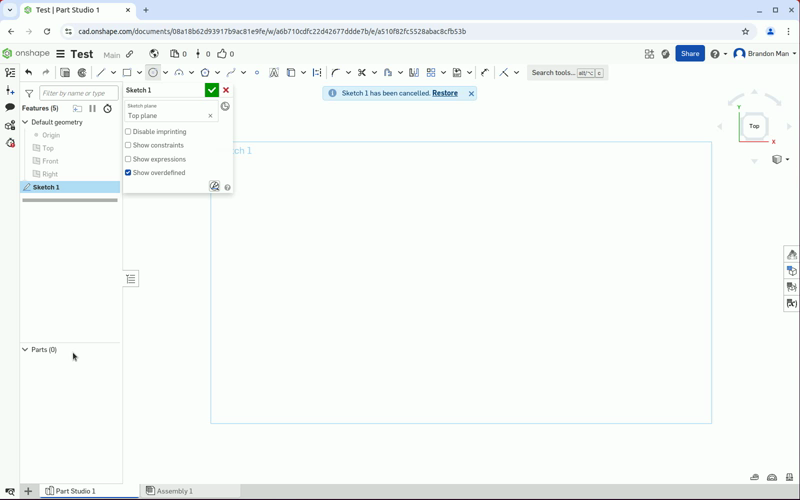
mouse_move(461, 282)
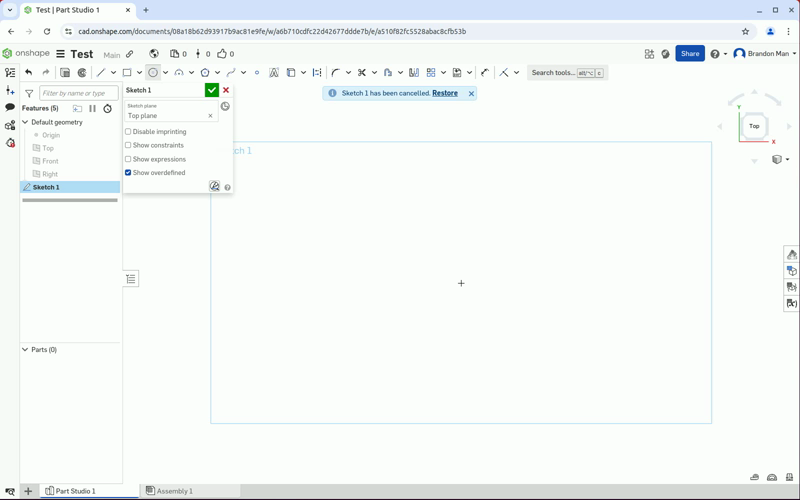
click(461, 282)
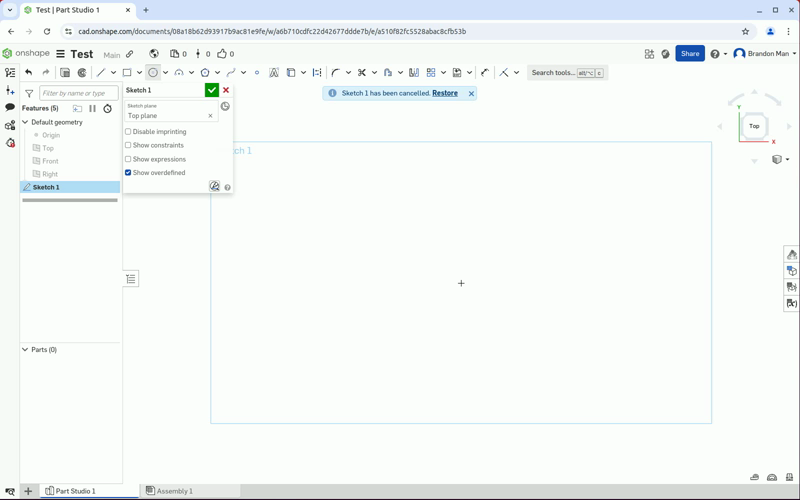
key_up(shift)
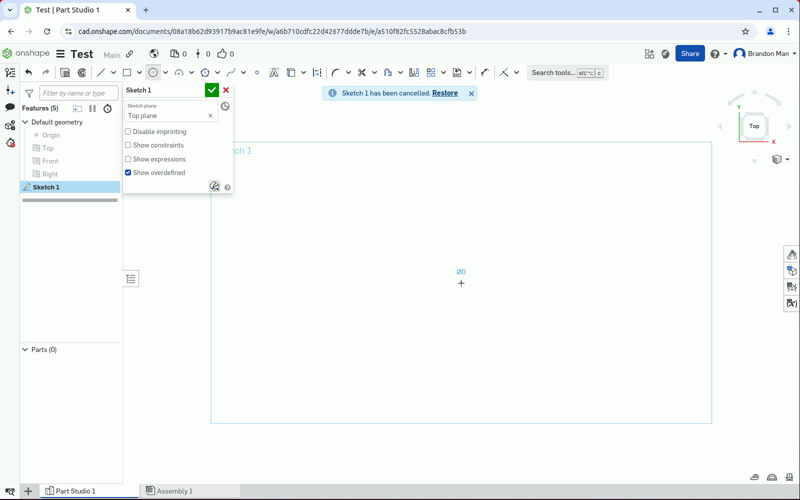
mouse_move(574, 282)
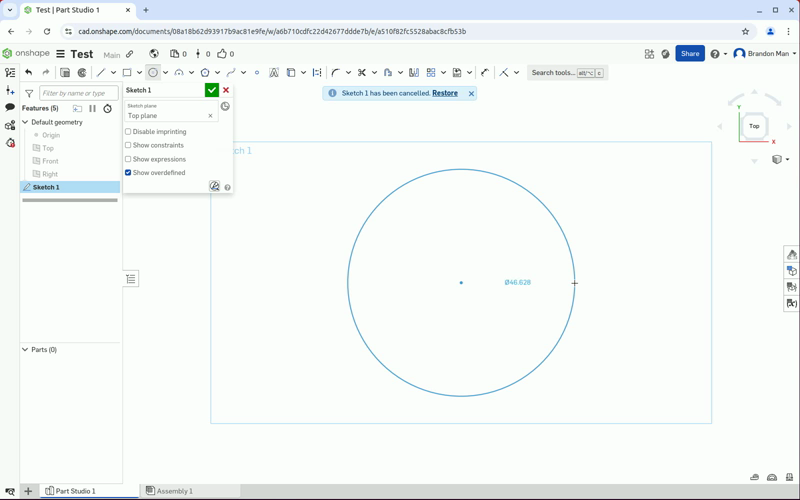
click(574, 282)
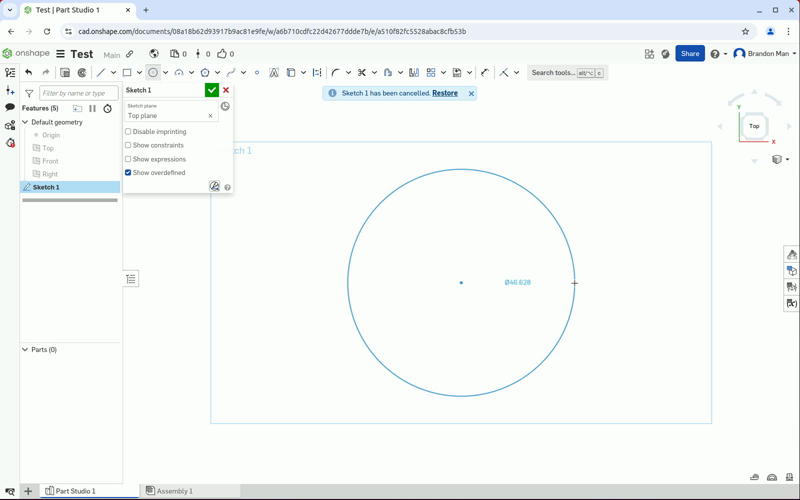
key(esc)
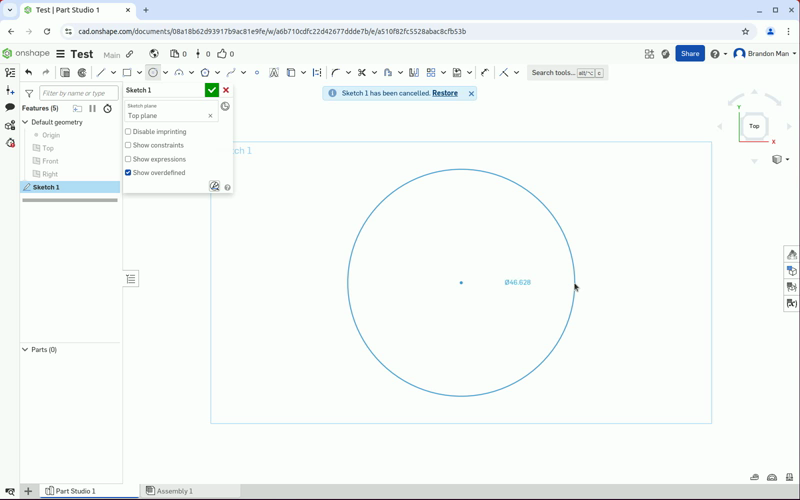
mouse_move(439, 329)
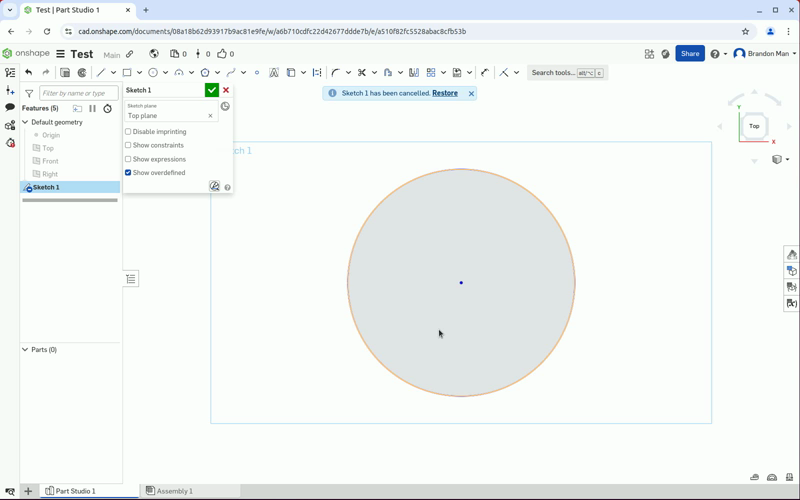
click(439, 329)
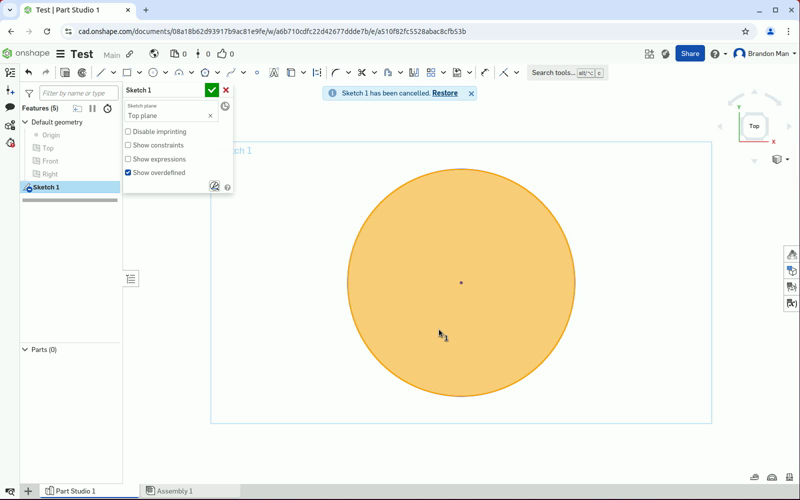
mouse_move(73, 352)
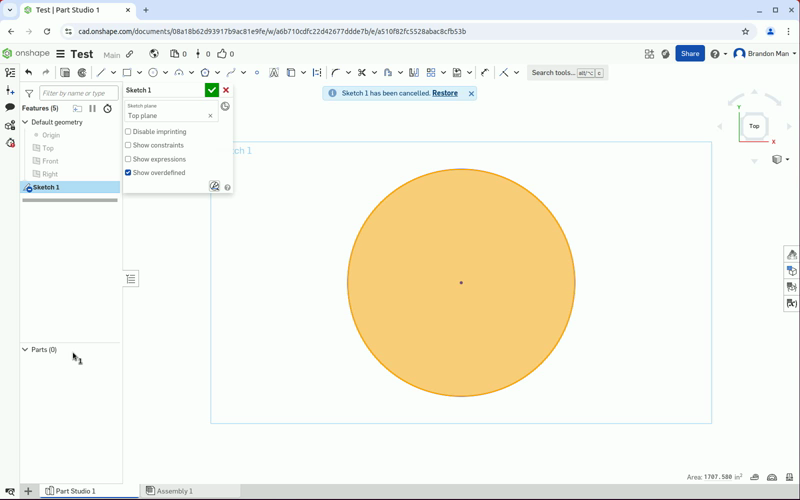
key(shift+y)
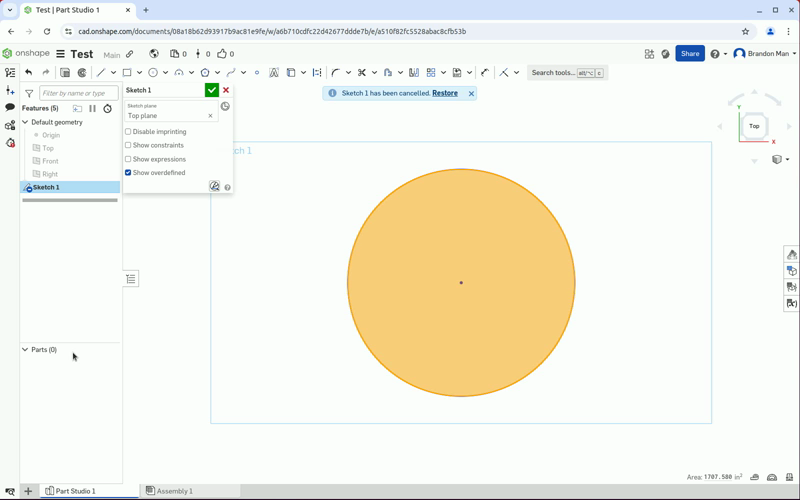
key(shift+e)
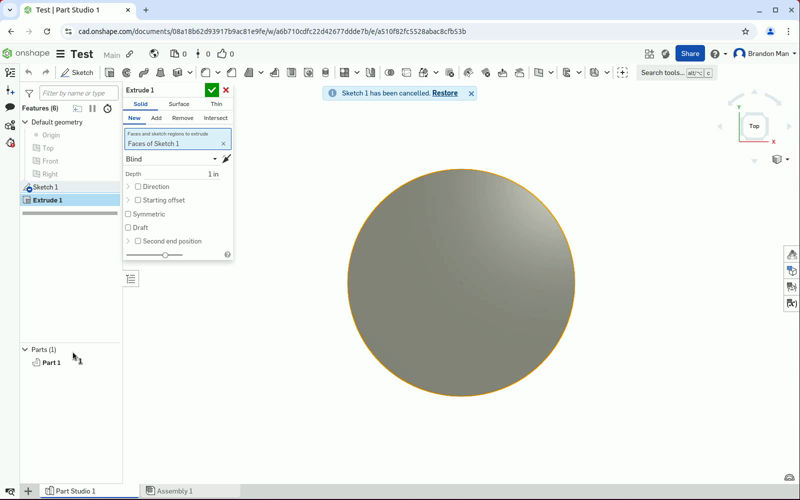
mouse_move(143, 106)
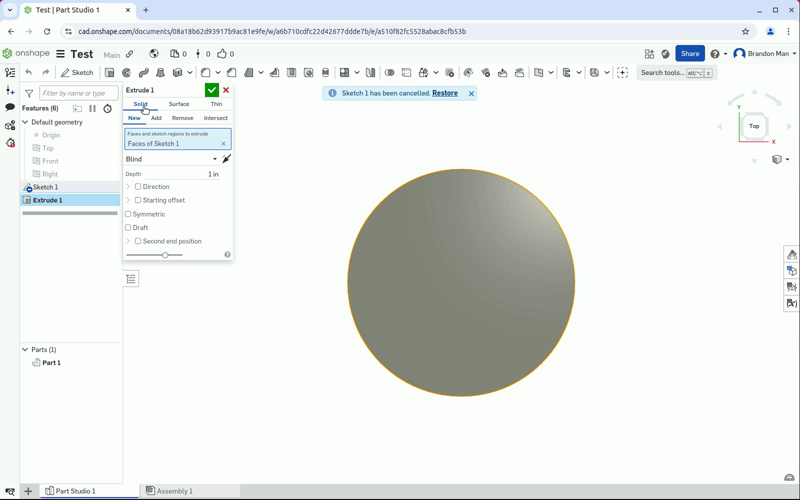
click(143, 106)
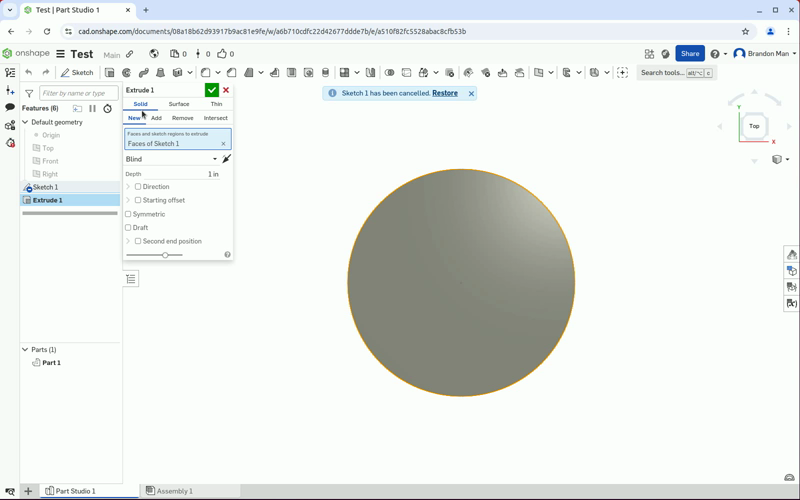
mouse_move(137, 120)
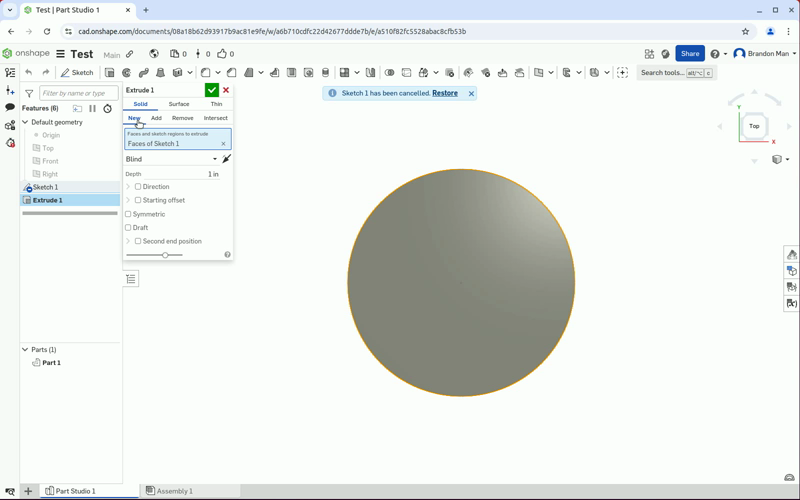
click(137, 120)
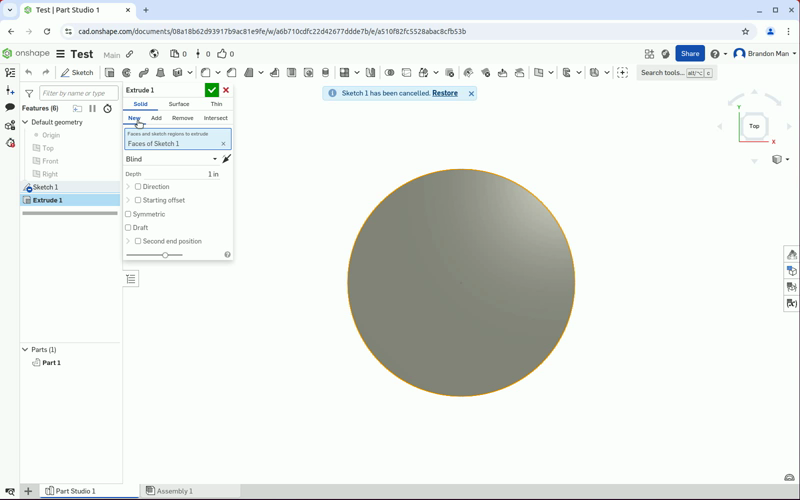
key(tab, 4)
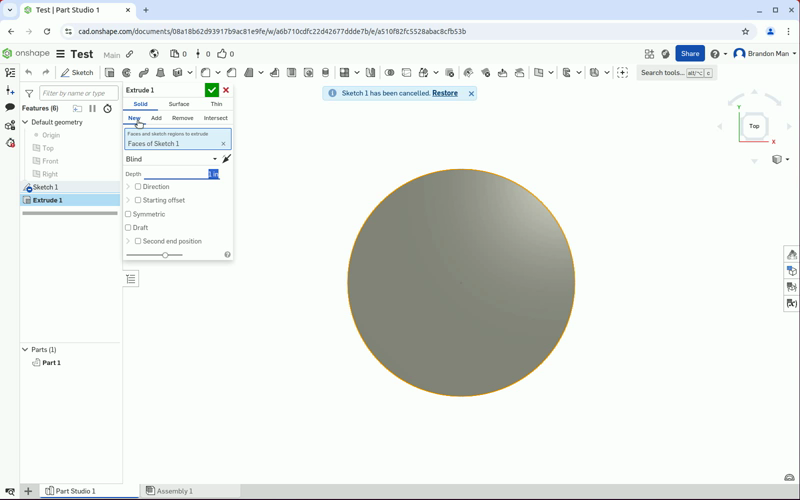
text(9.147)
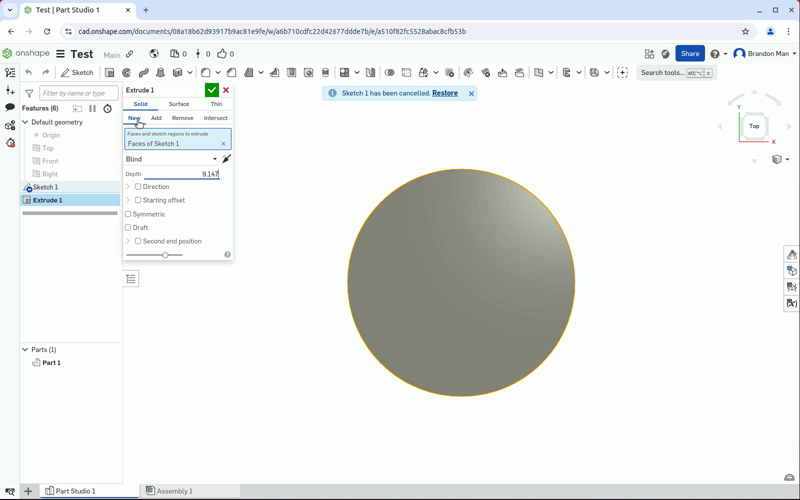
key(enter)
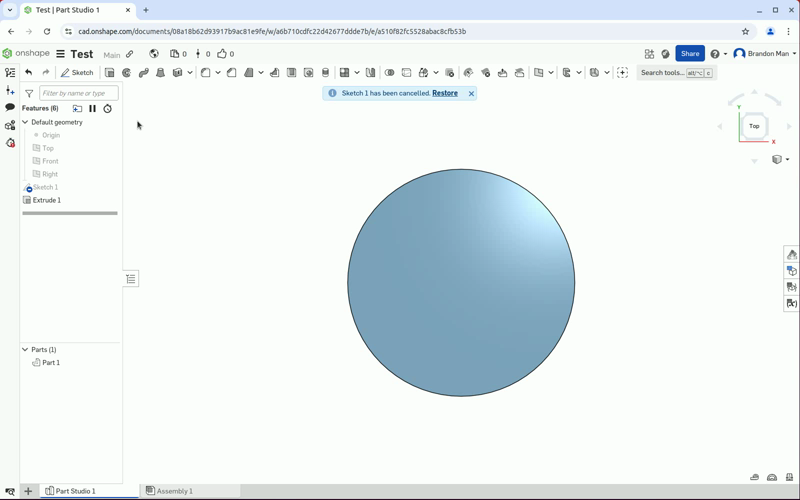
key(shift+h)
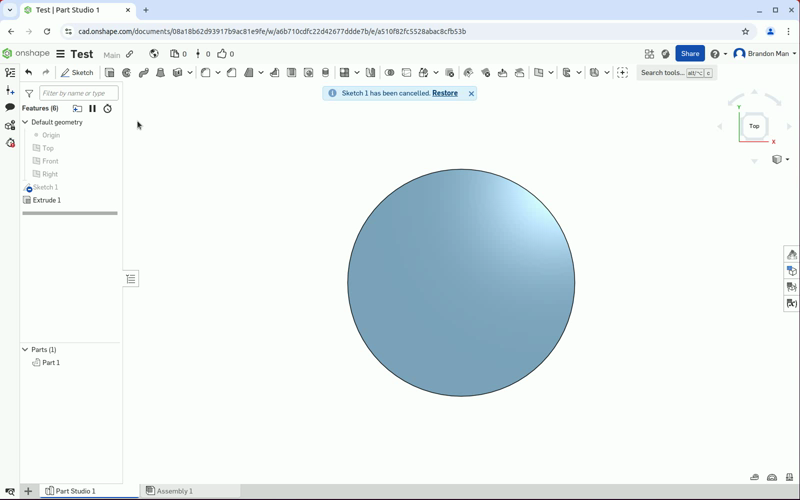
key(shift+h)
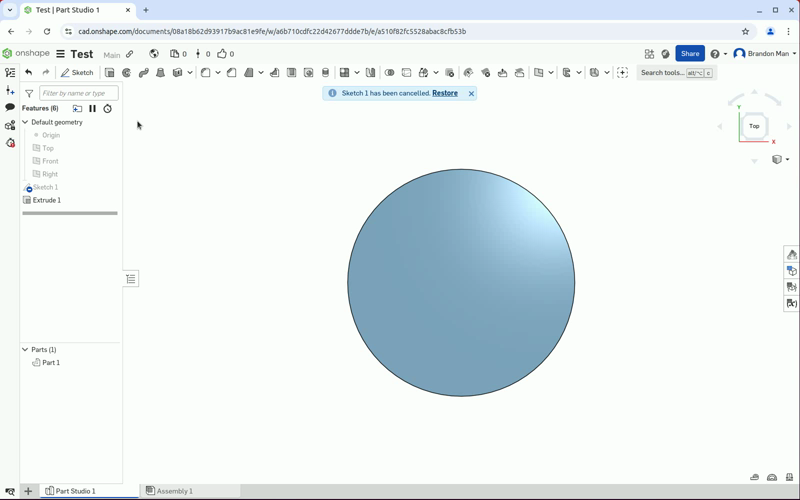
mouse_move(73, 189)
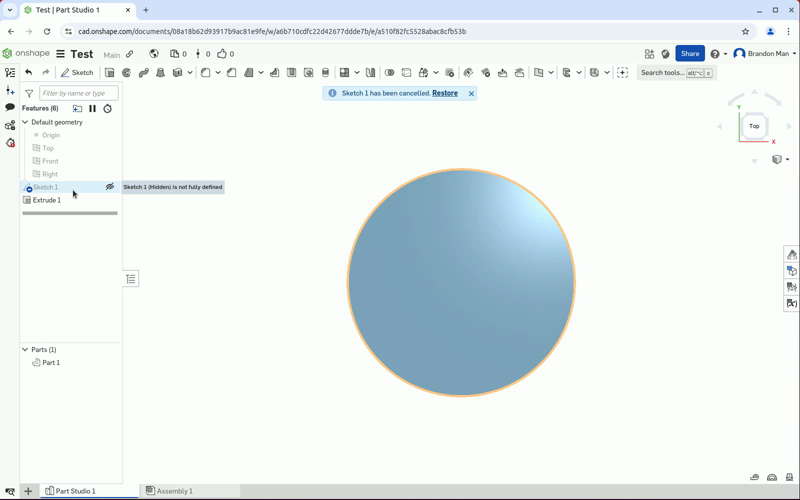
click(73, 189)
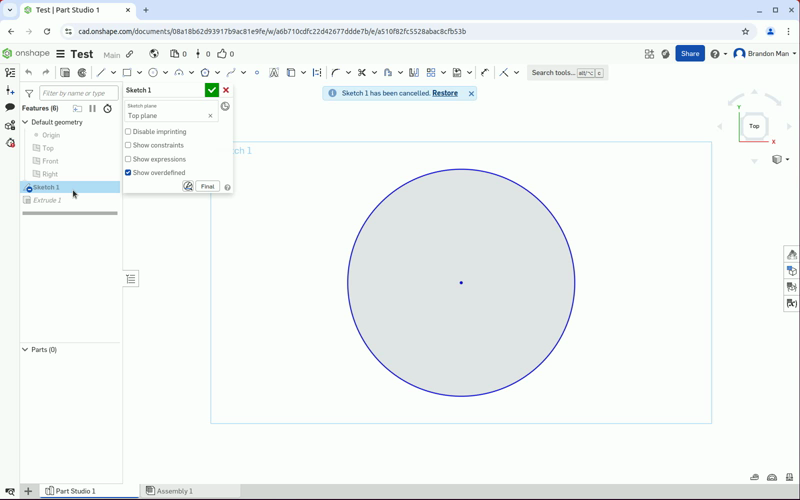
mouse_move(229, 92)
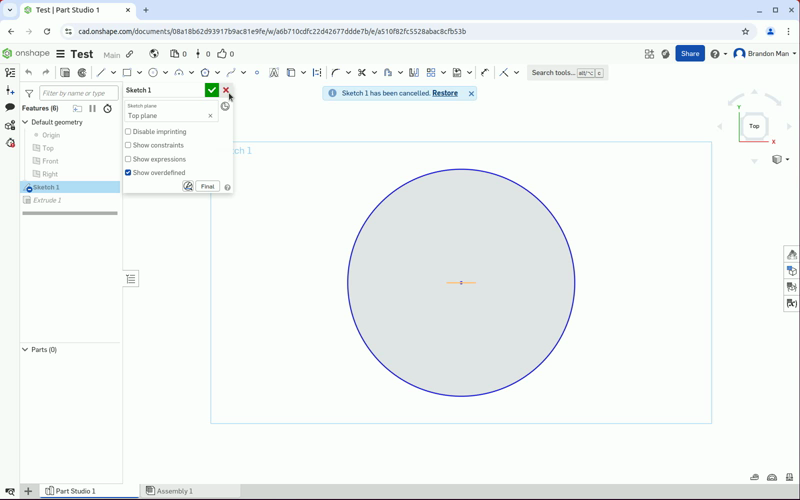
click(229, 92)
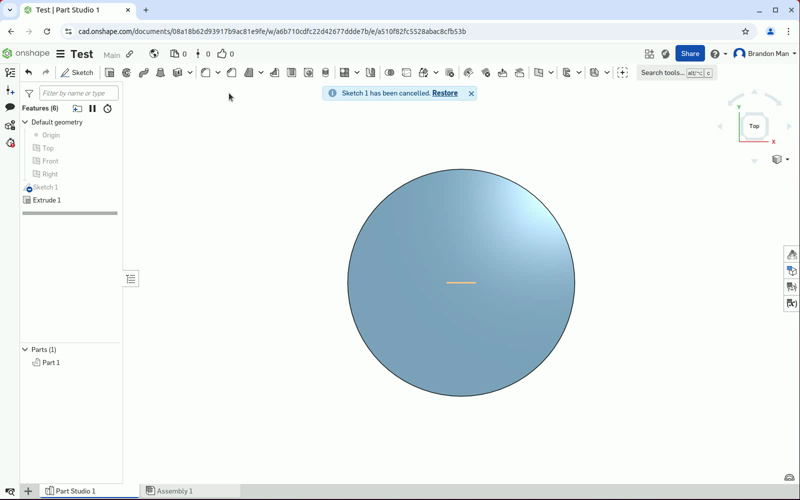
mouse_move(541, 75)
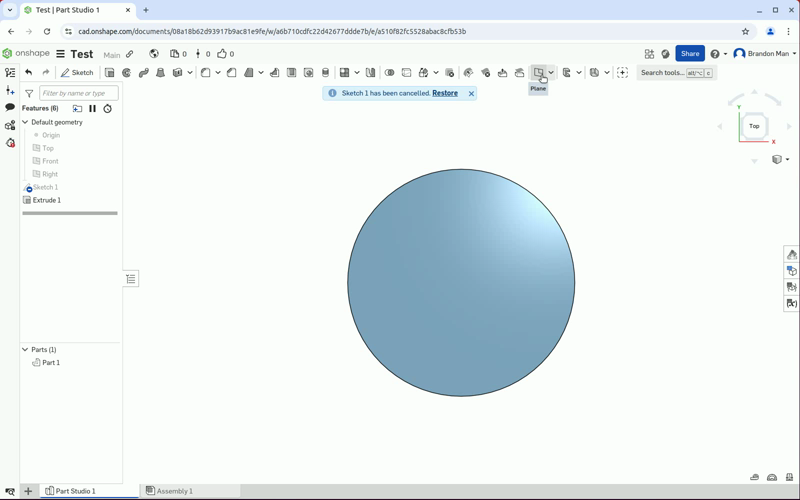
click(541, 75)
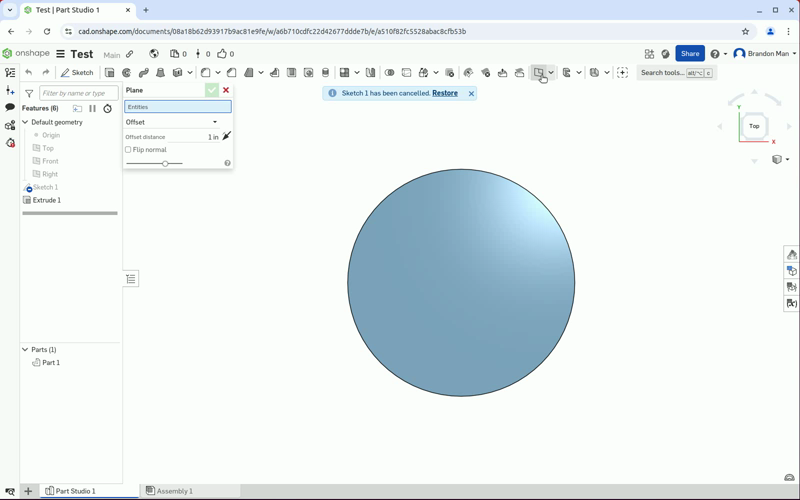
mouse_move(73, 150)
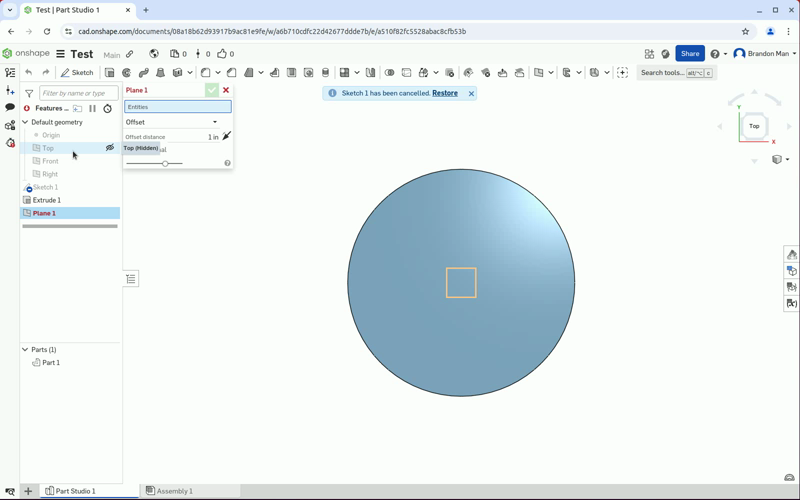
click(73, 150)
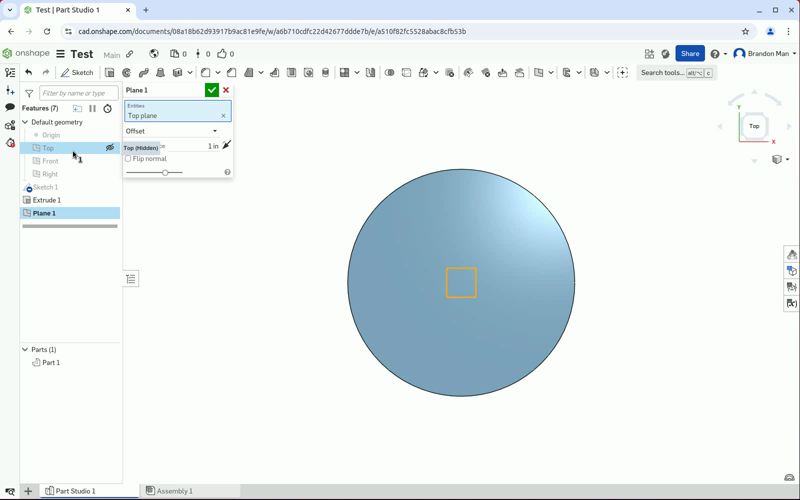
key(tab, 2)
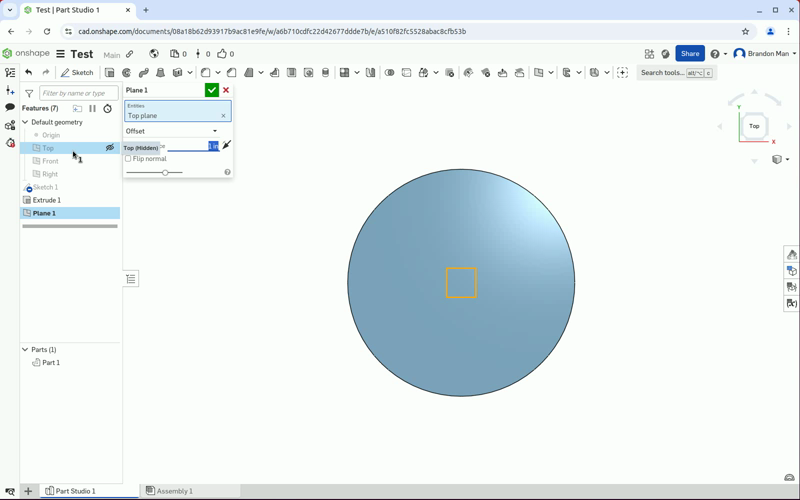
text(9.151)
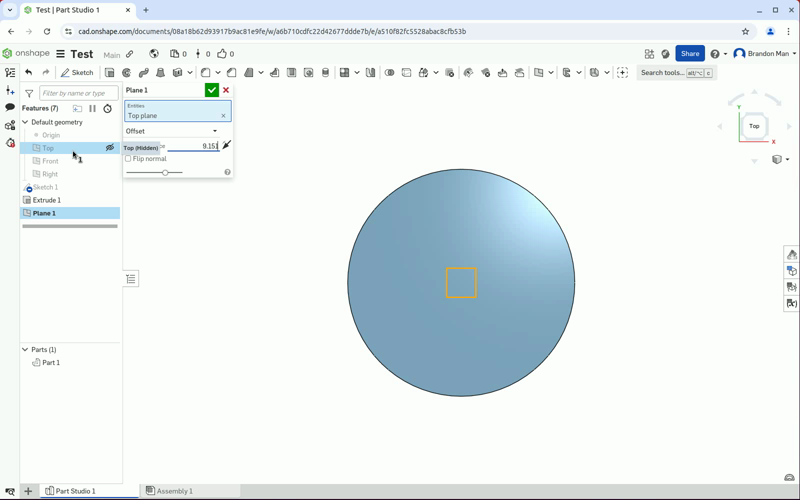
key(enter, 2)
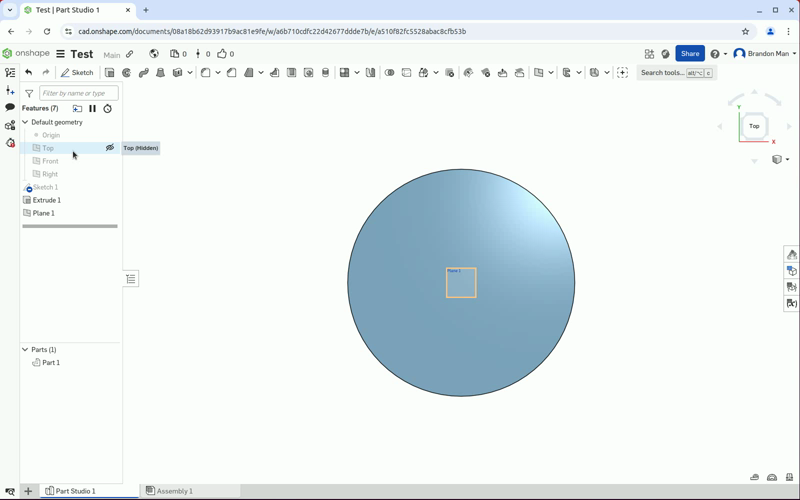
key(shift+s)
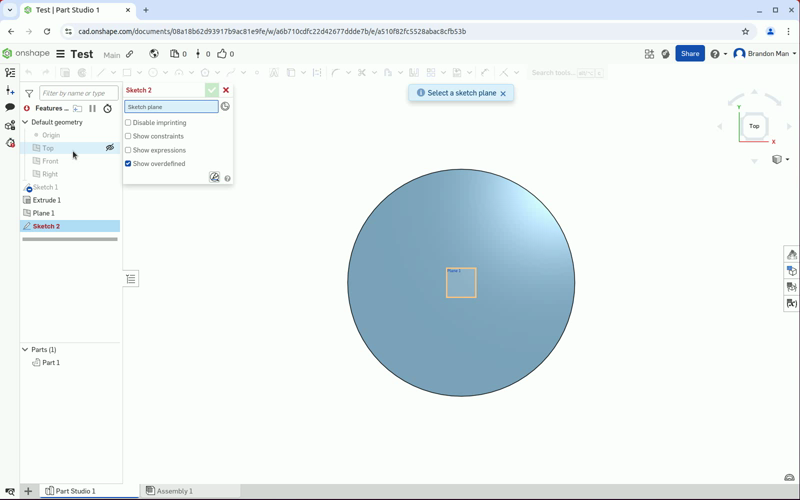
mouse_move(73, 215)
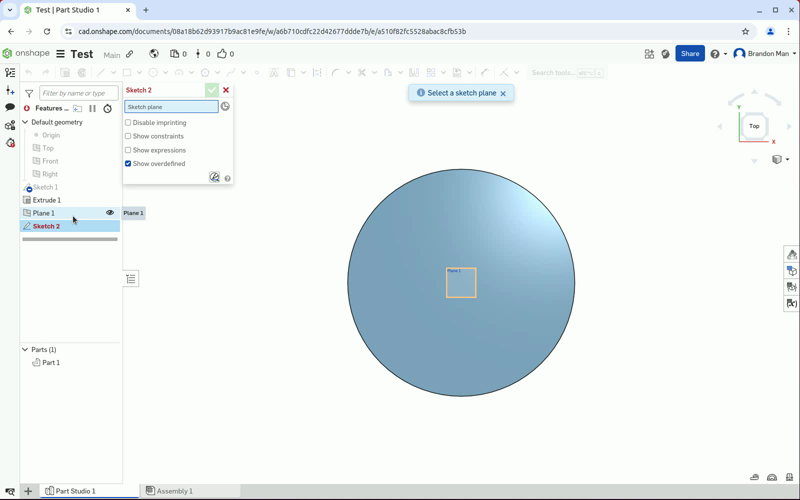
click(73, 215)
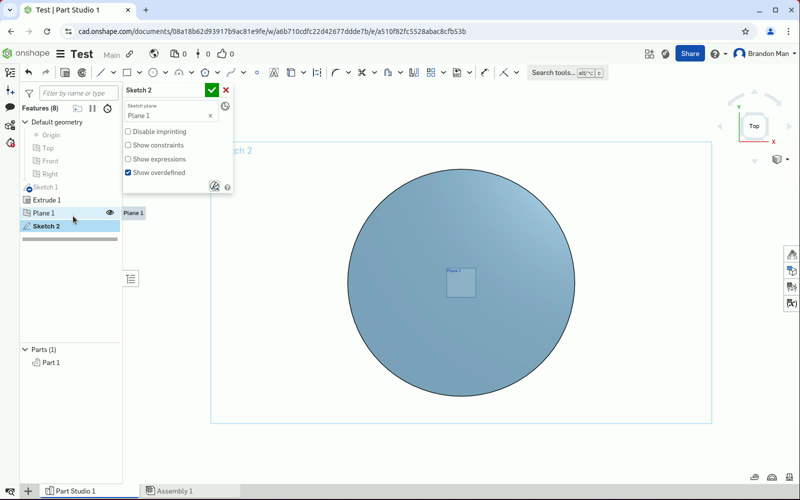
mouse_move(73, 352)
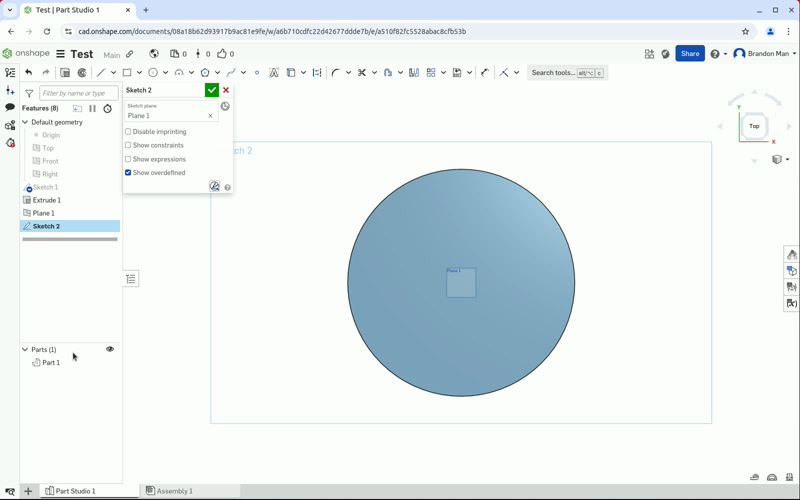
key(y)
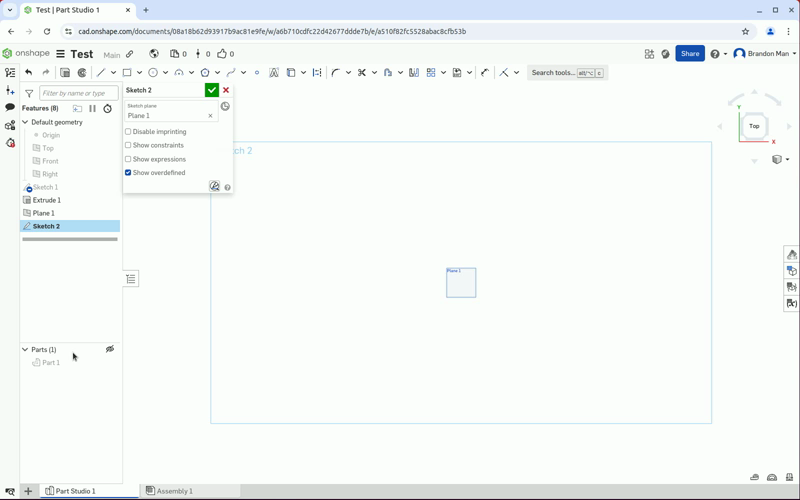
key(l)
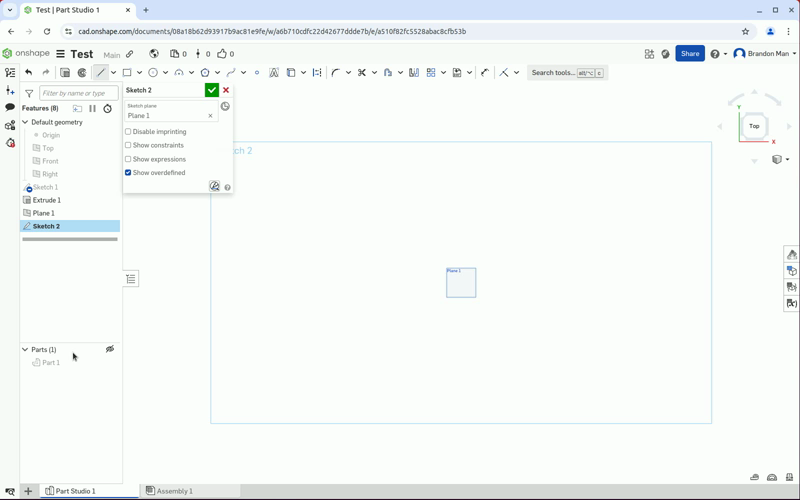
key_down(shift)
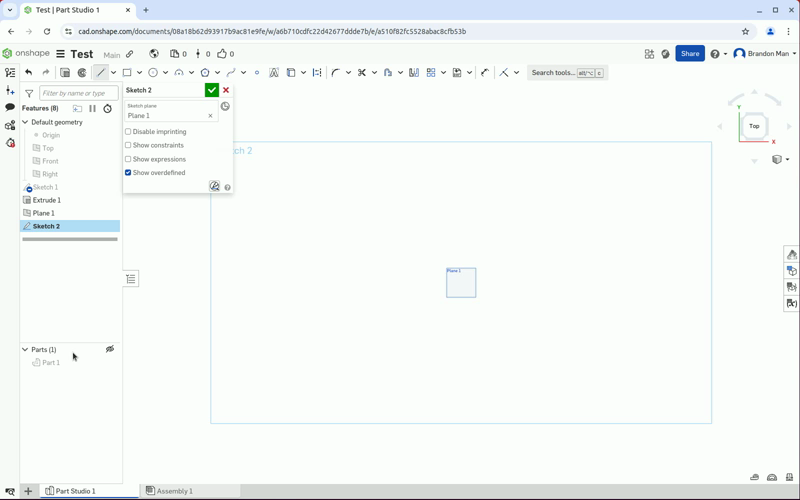
mouse_move(449, 372)
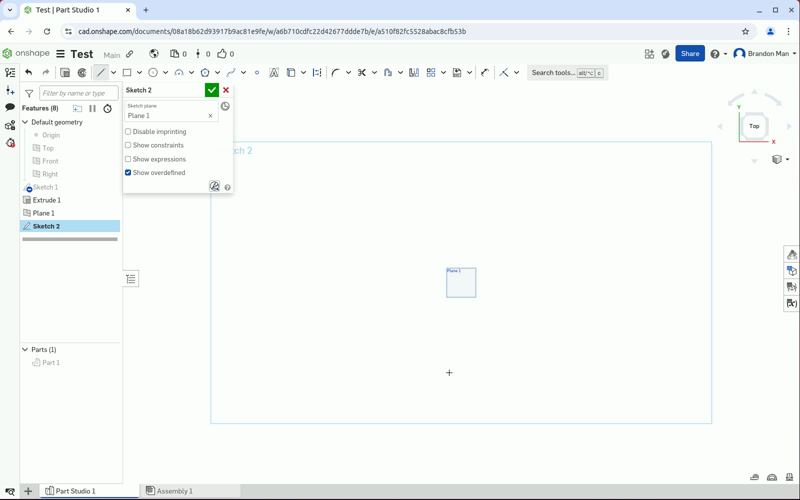
click(449, 372)
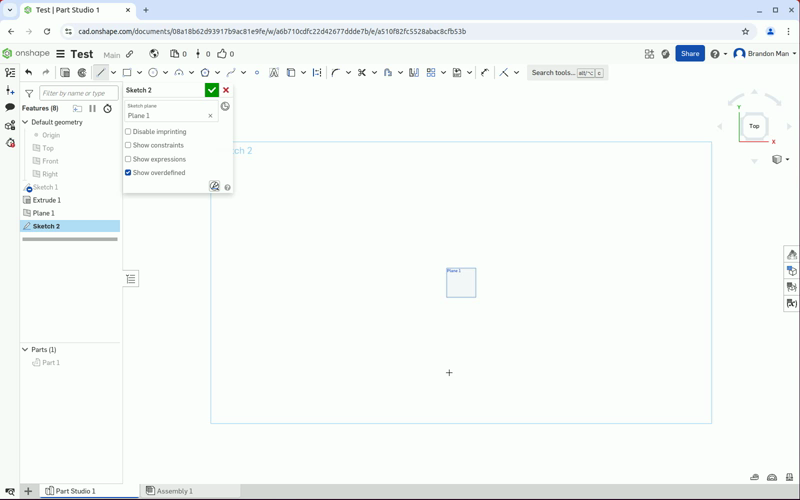
key_up(shift)
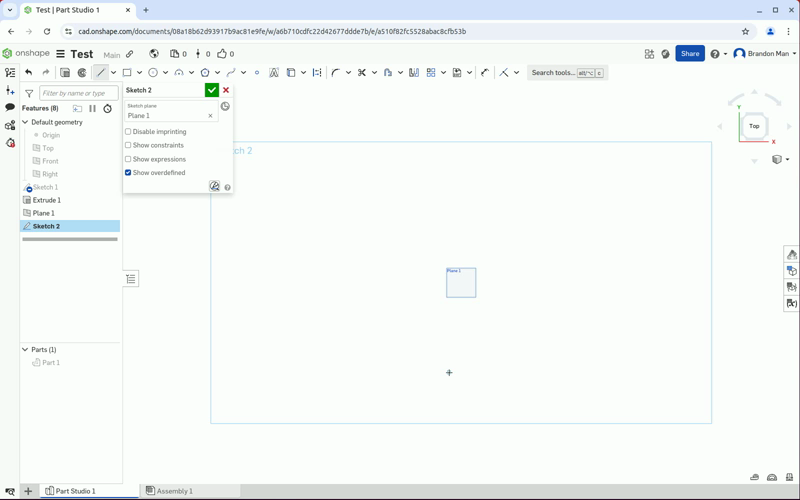
key_down(shift)
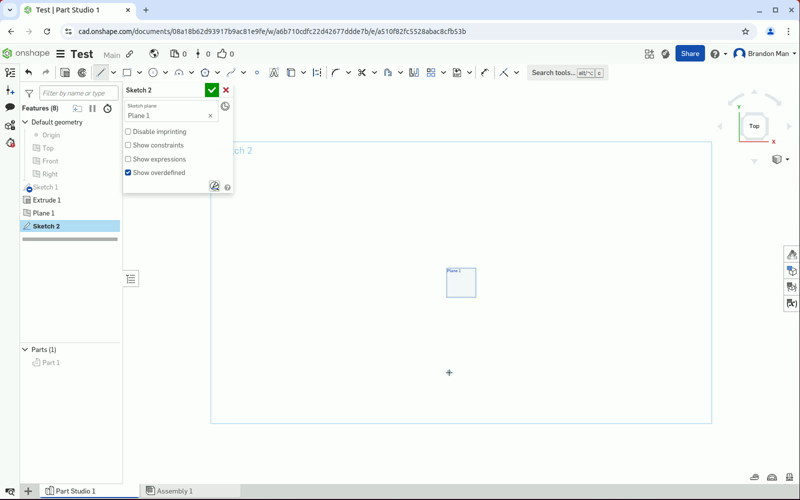
mouse_move(449, 194)
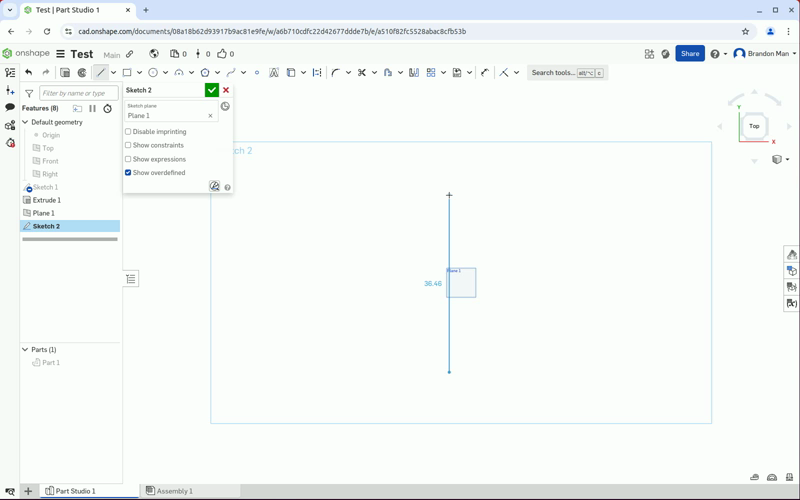
click(449, 194)
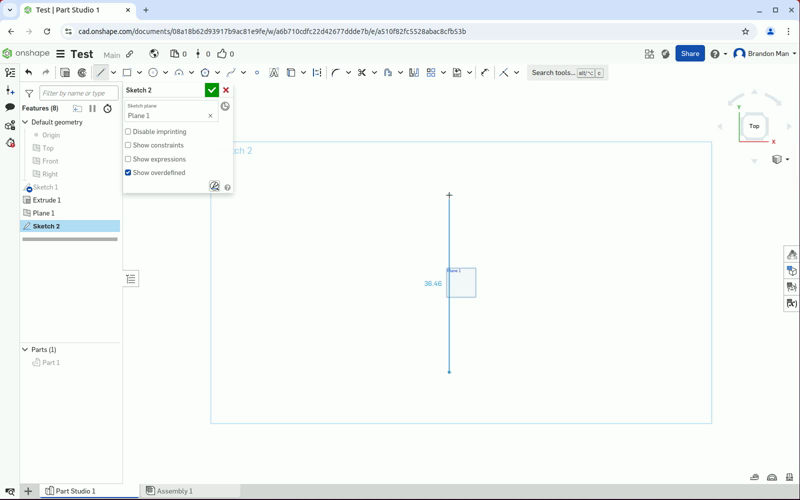
key_up(shift)
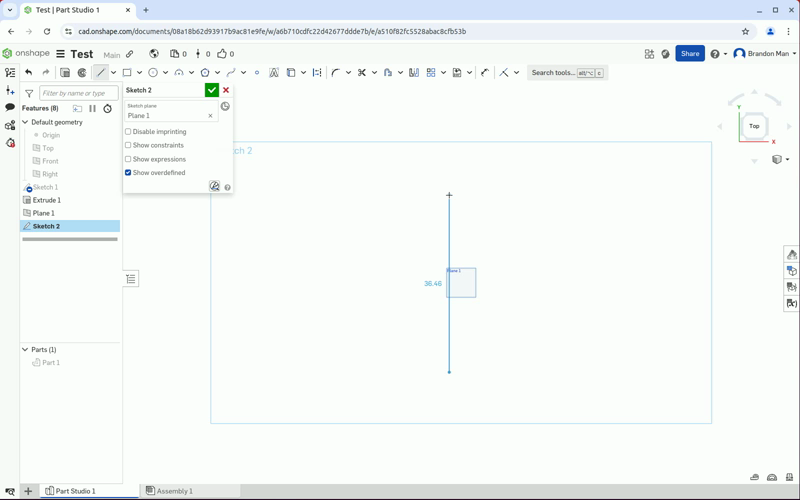
key(esc)
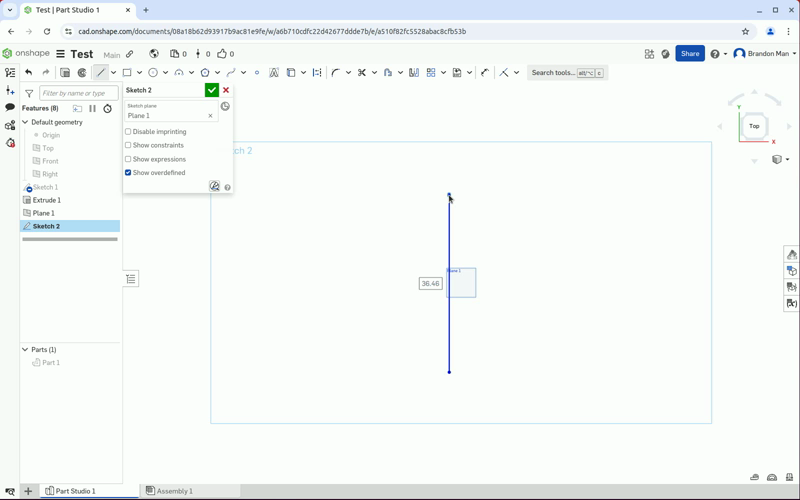
key(a)
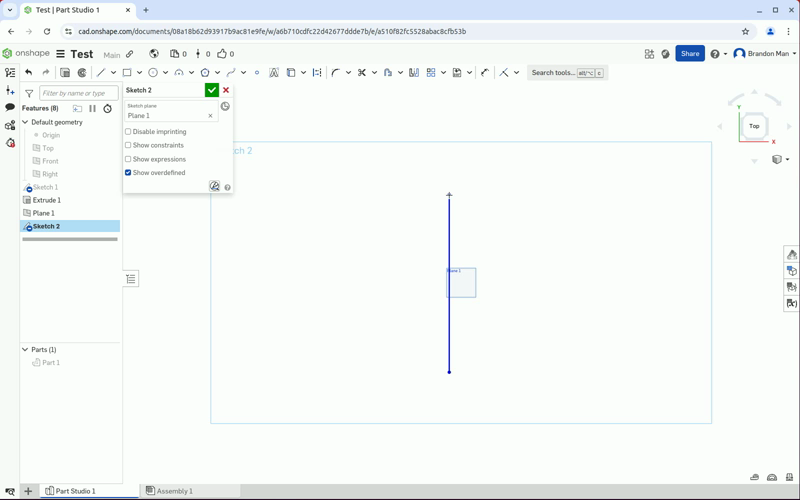
mouse_move(449, 194)
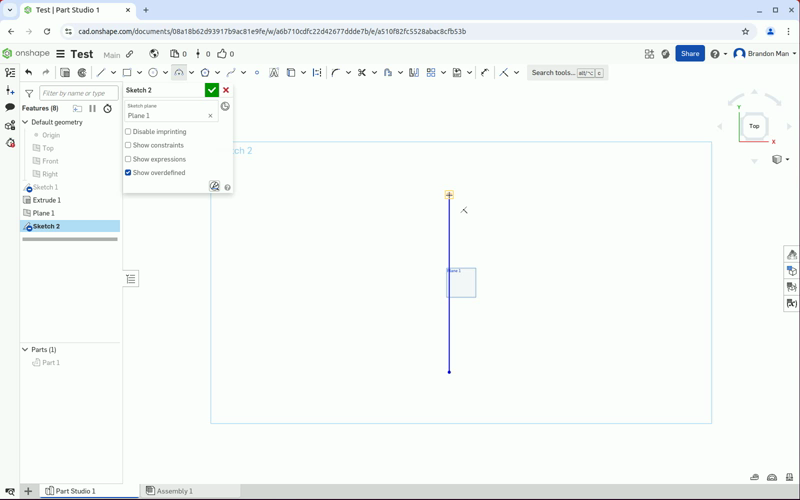
click(449, 194)
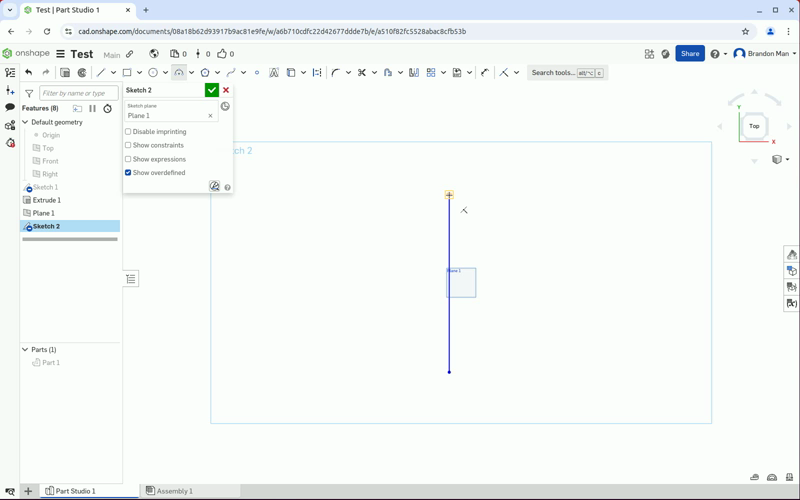
mouse_move(449, 372)
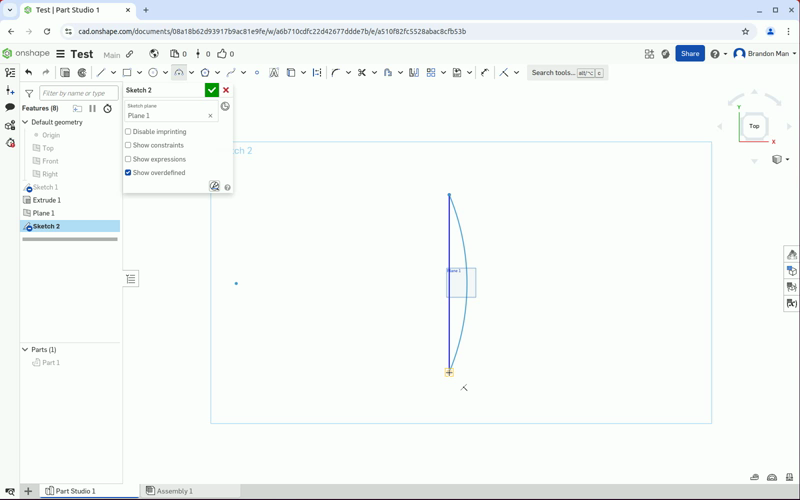
click(449, 372)
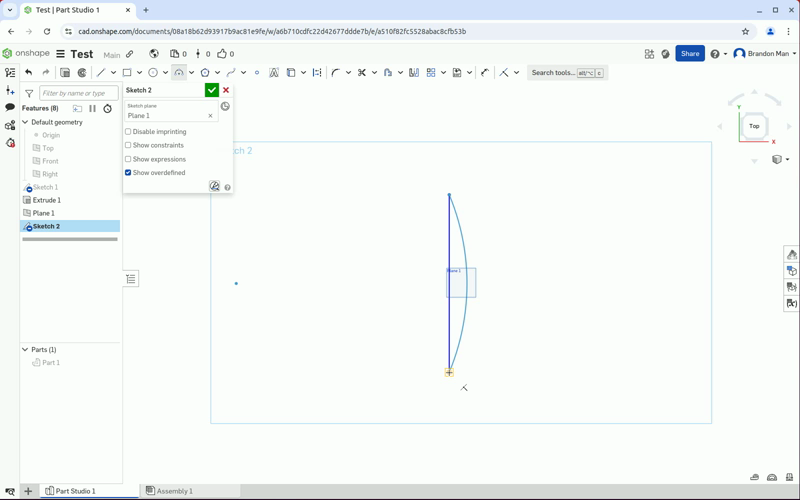
key_down(shift)
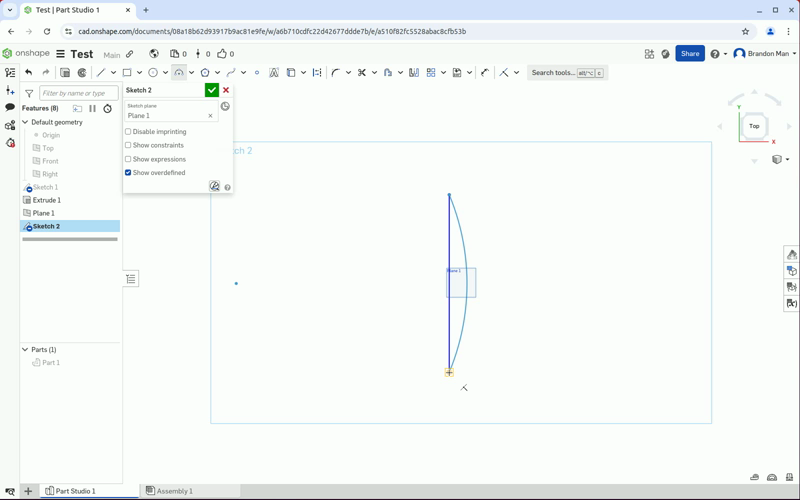
mouse_move(370, 283)
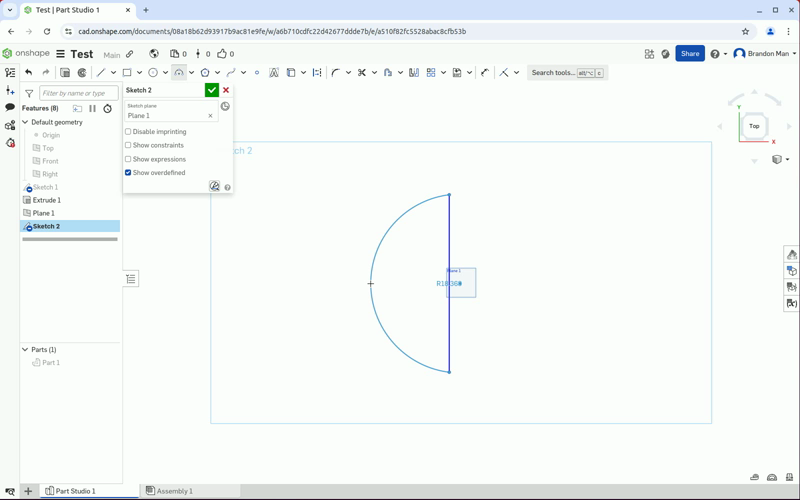
click(370, 283)
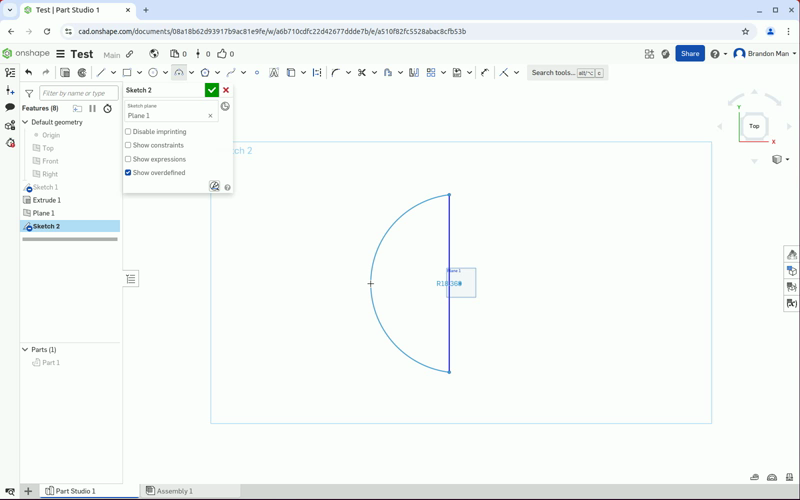
key_up(shift)
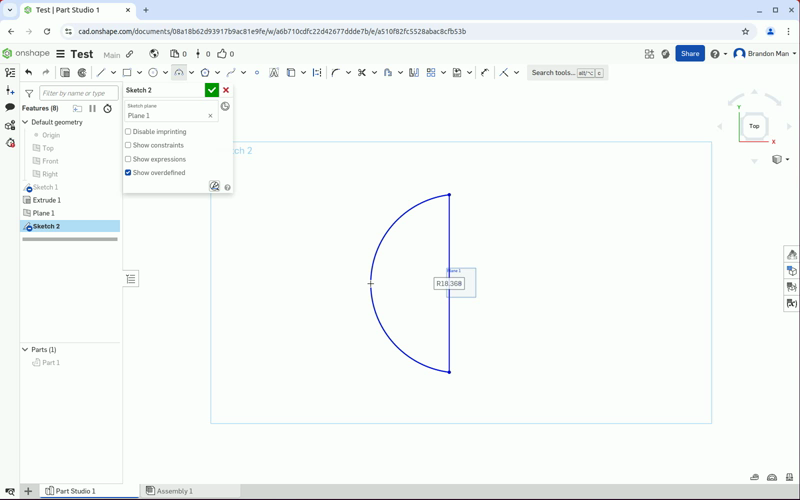
key(esc)
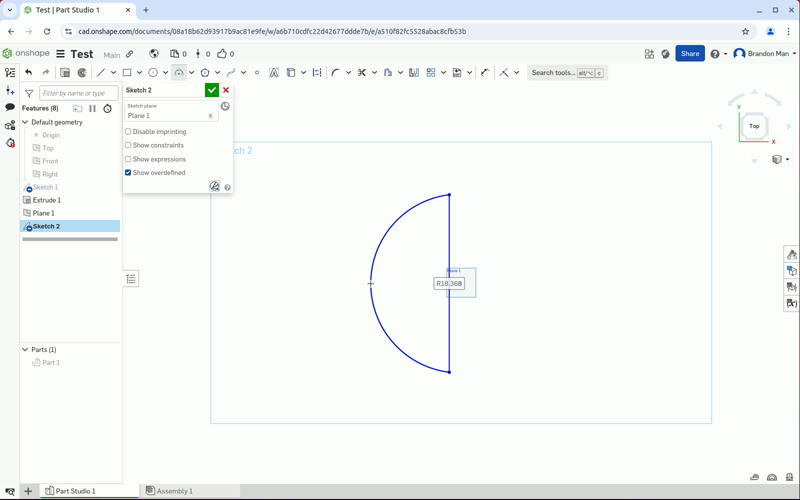
mouse_move(433, 264)
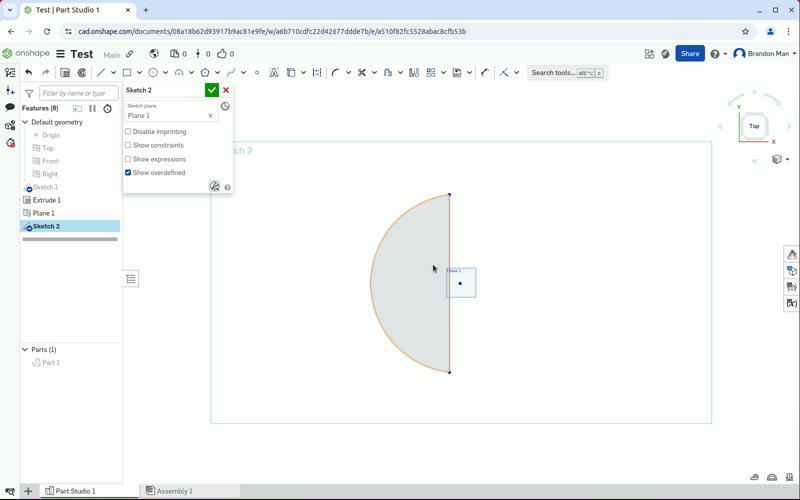
click(433, 264)
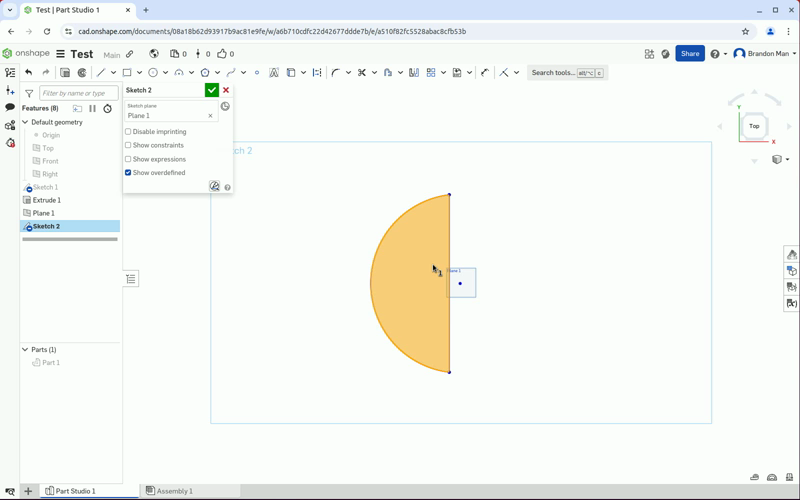
mouse_move(73, 352)
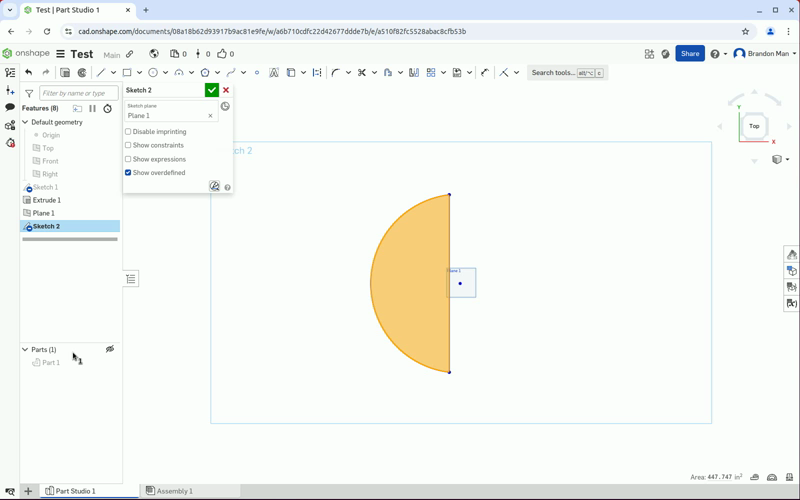
key(shift+y)
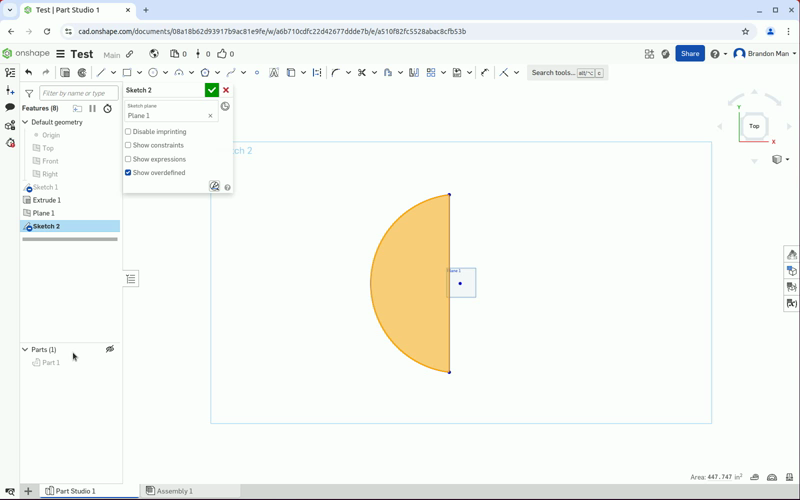
key(shift+e)
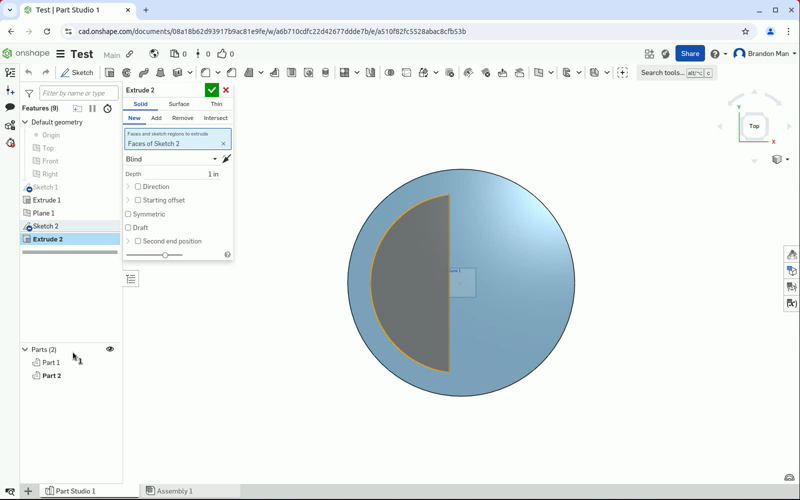
mouse_move(143, 106)
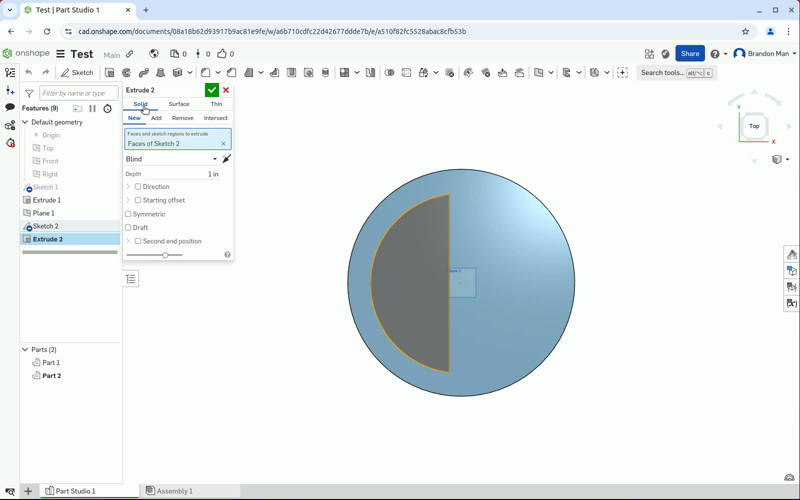
click(143, 106)
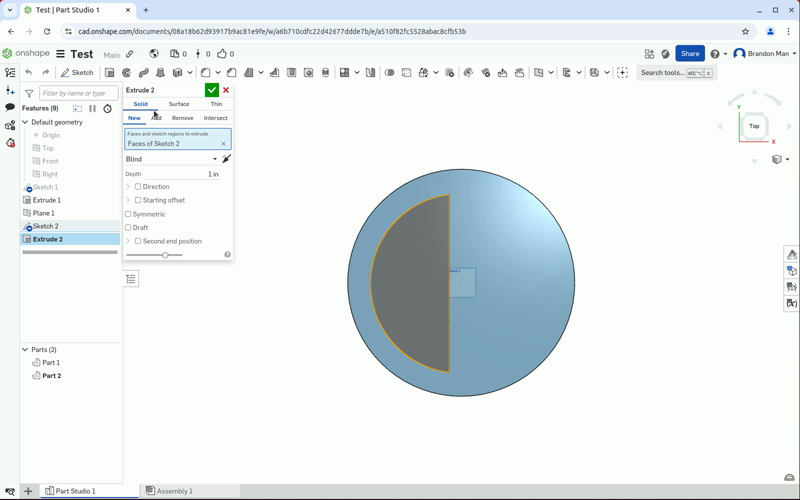
mouse_move(186, 120)
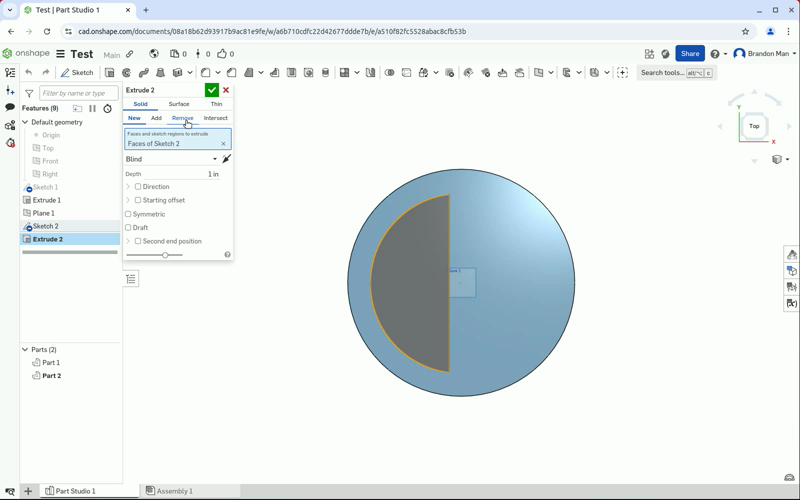
click(186, 120)
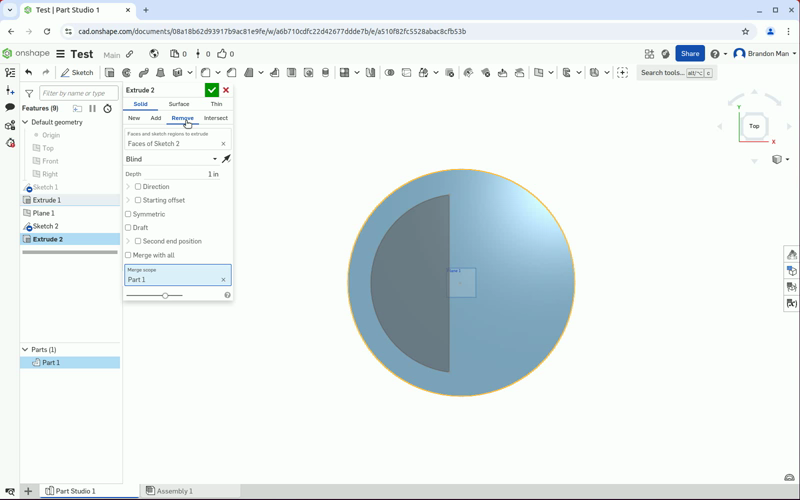
key(tab, 4)
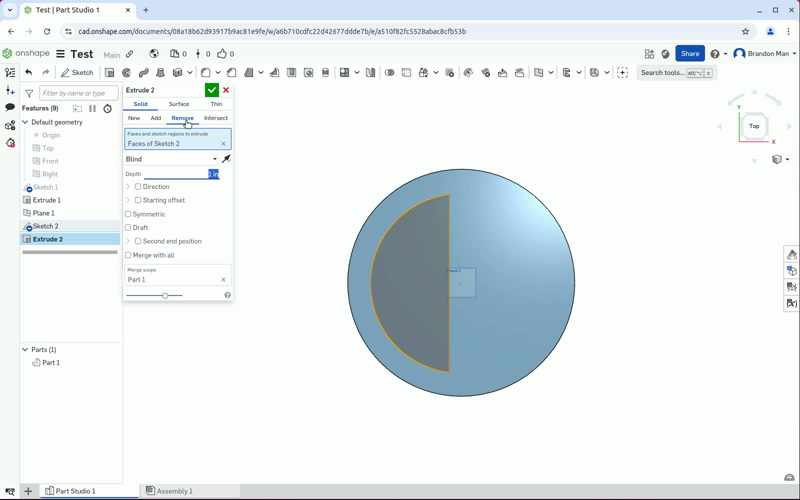
text(9.147)
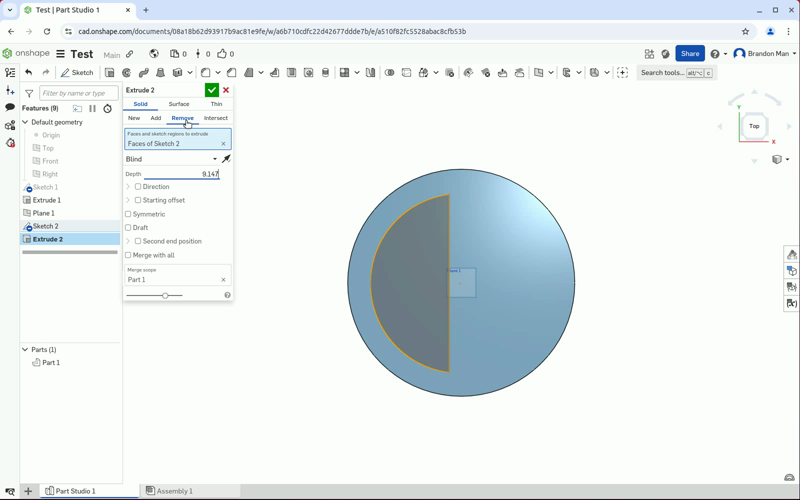
key(tab, 6)
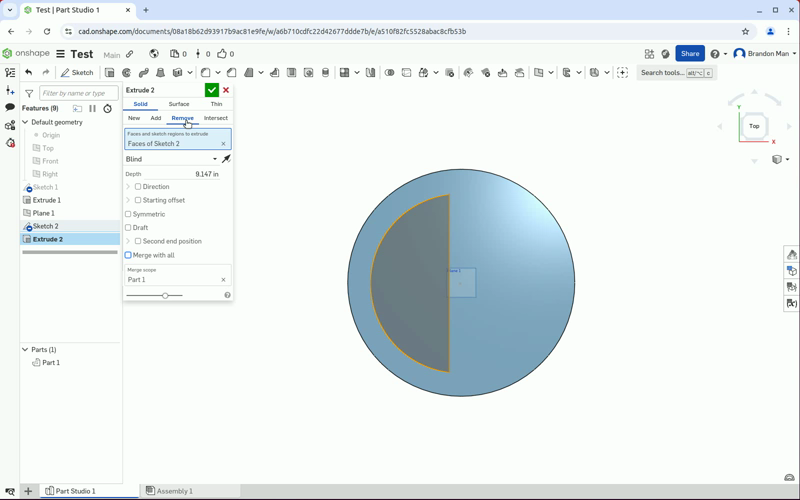
key(space)
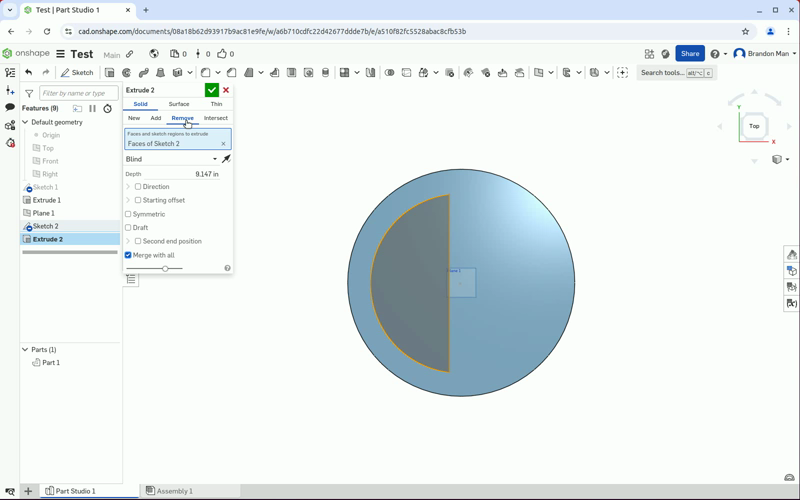
key(enter)
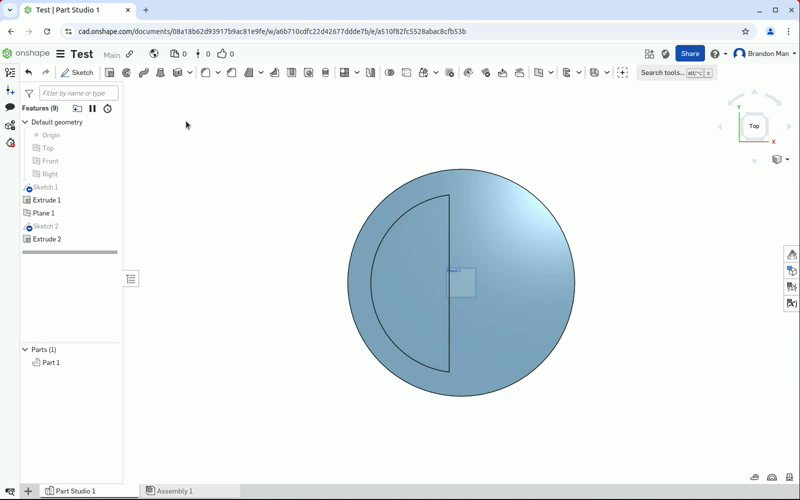
key(shift+h)
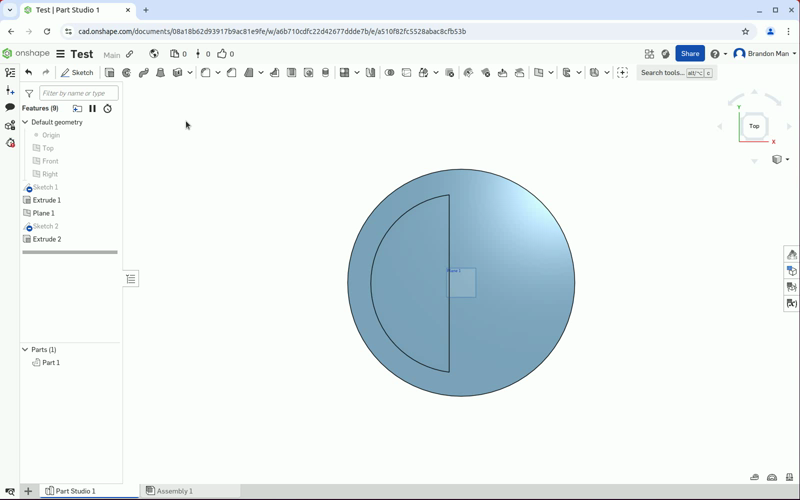
key(shift+h)
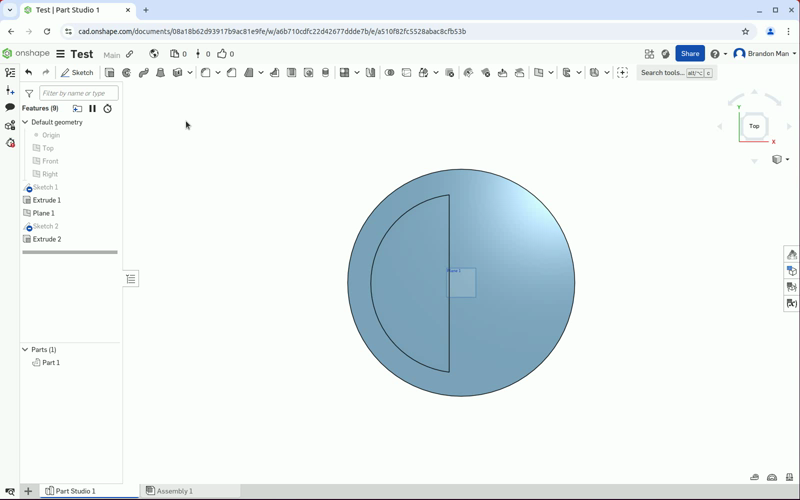
mouse_move(73, 189)
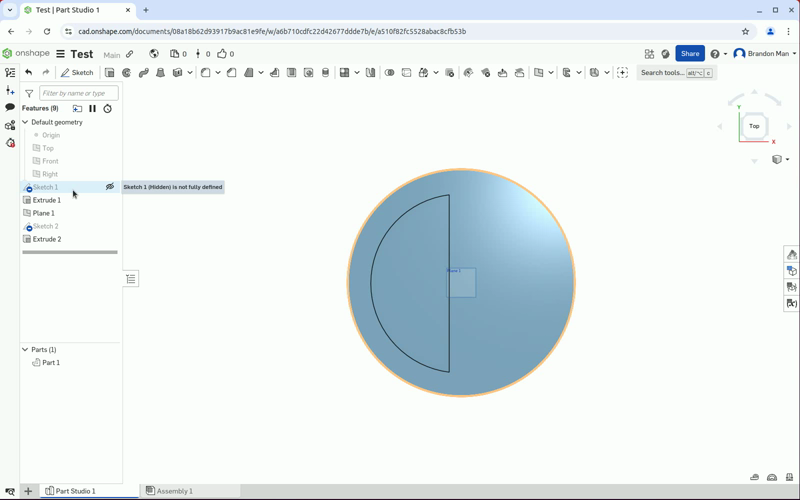
click(73, 189)
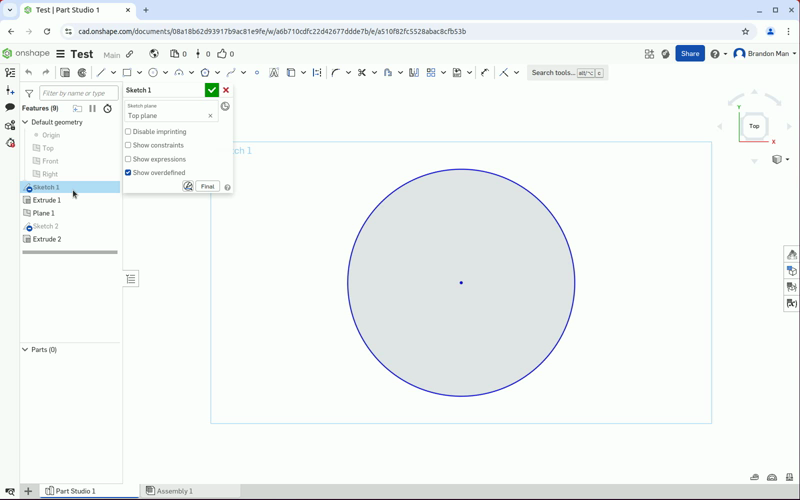
mouse_move(229, 92)
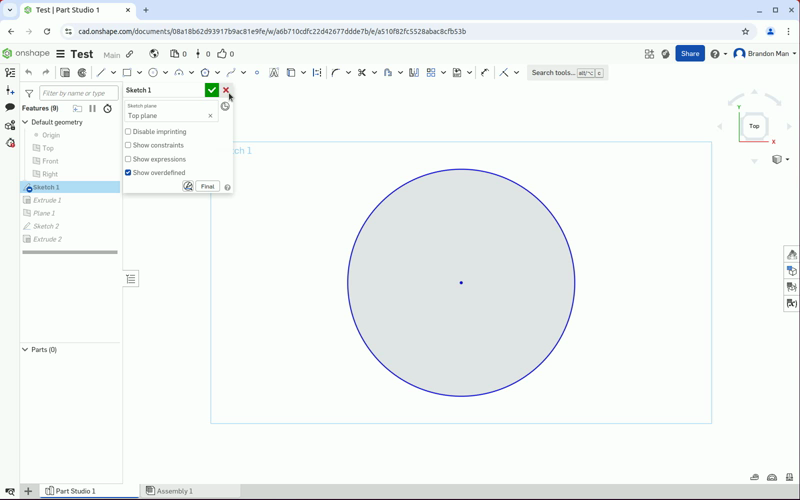
click(229, 92)
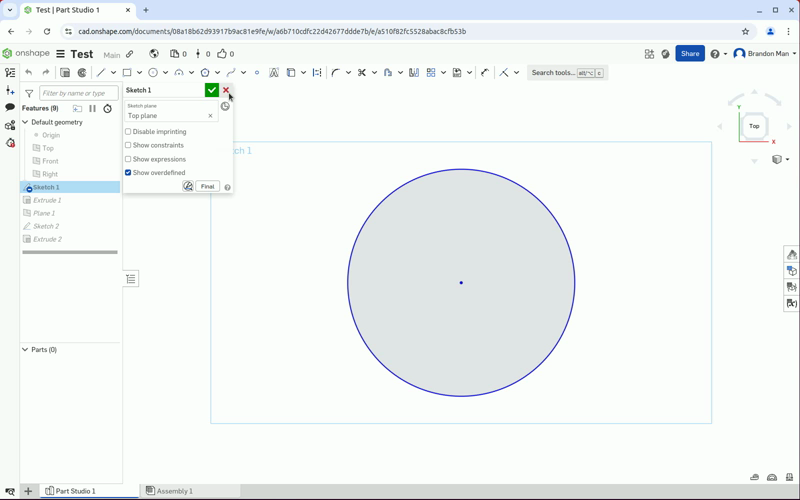
key(shift+s)
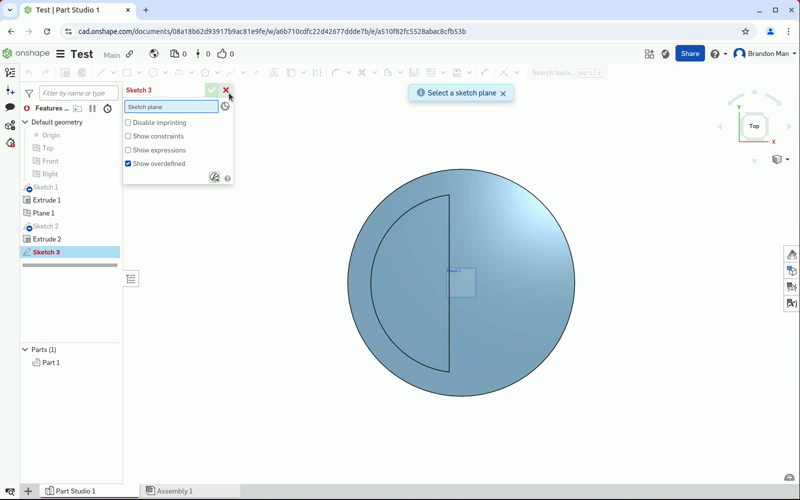
mouse_move(73, 215)
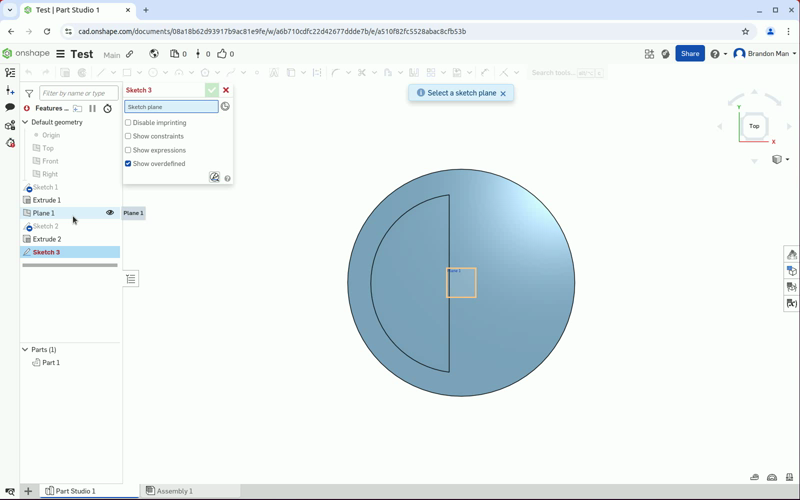
click(73, 215)
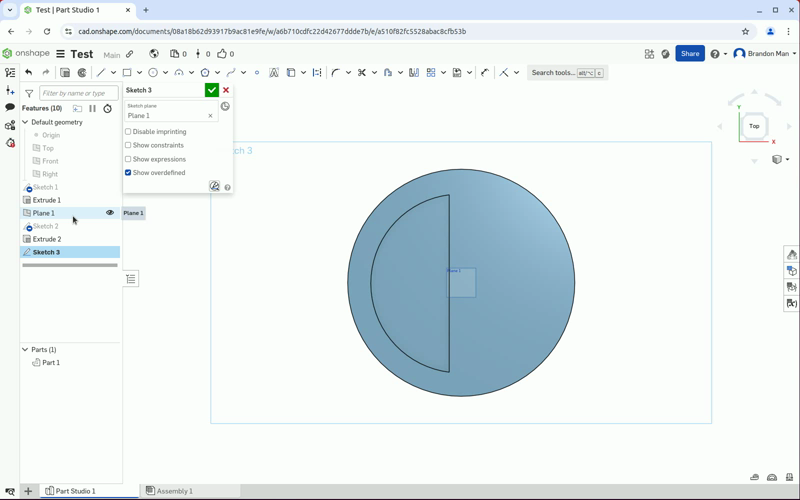
mouse_move(73, 352)
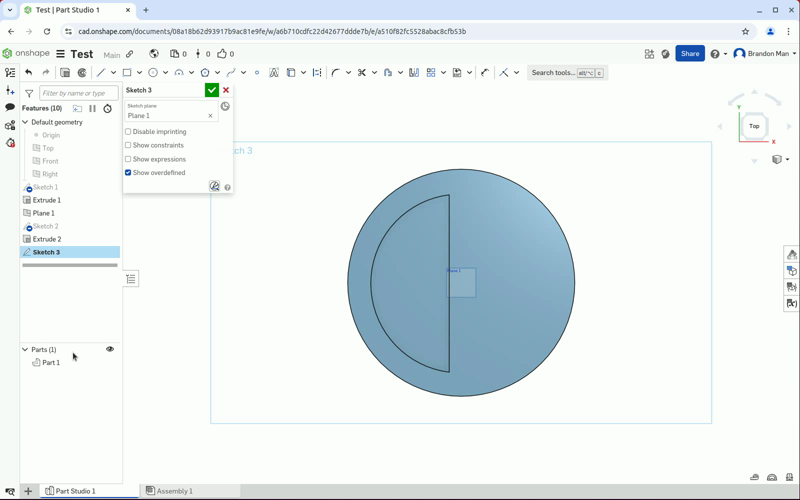
key(y)
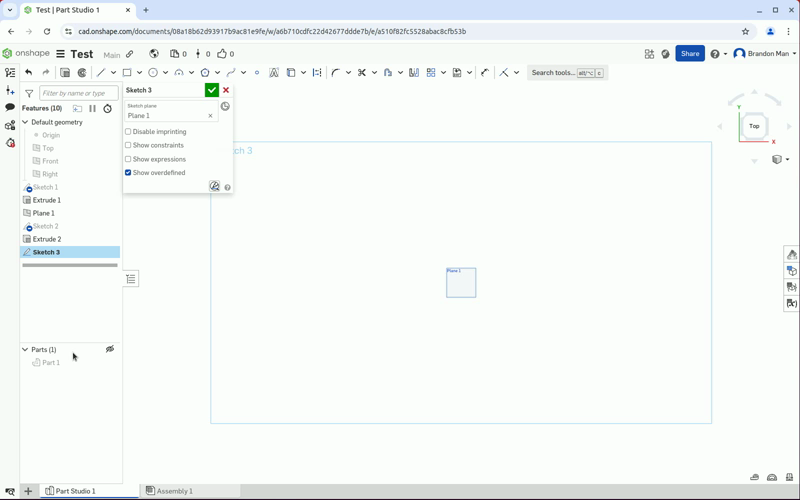
key(a)
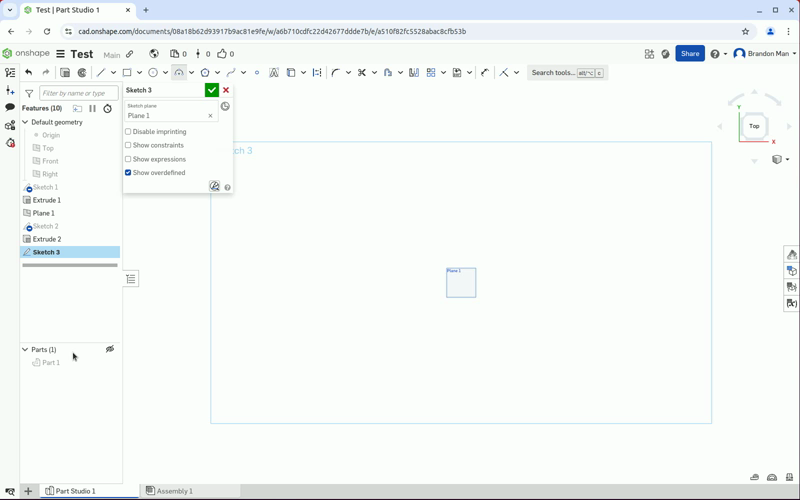
key_down(shift)
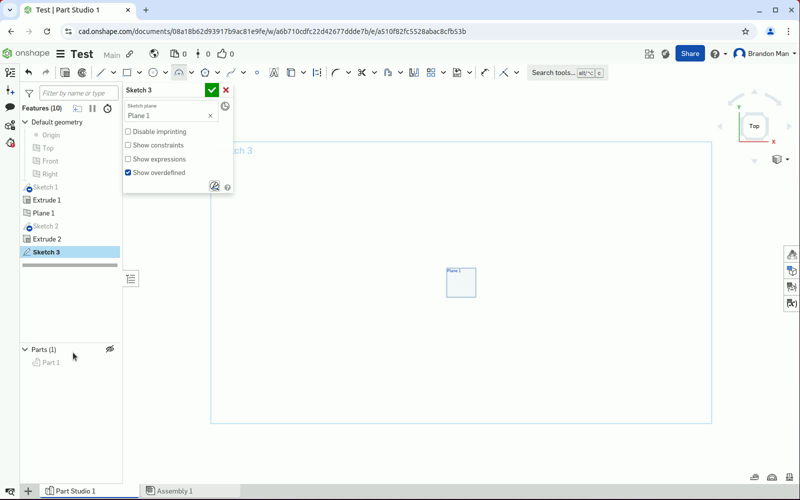
mouse_move(472, 372)
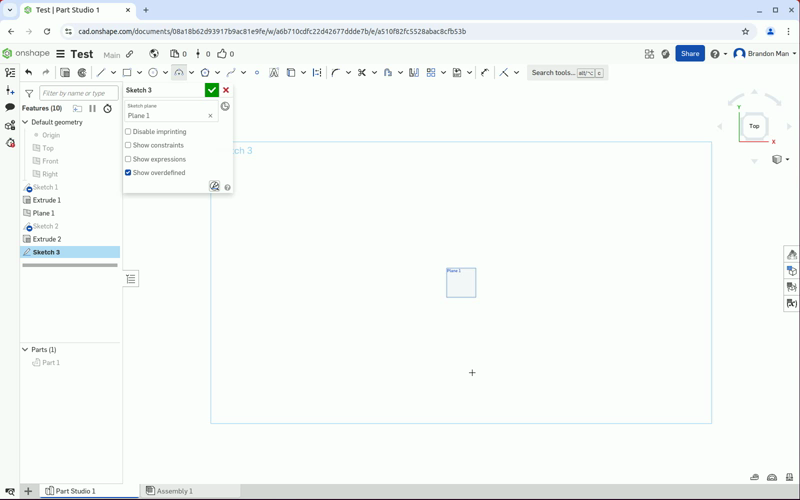
click(472, 372)
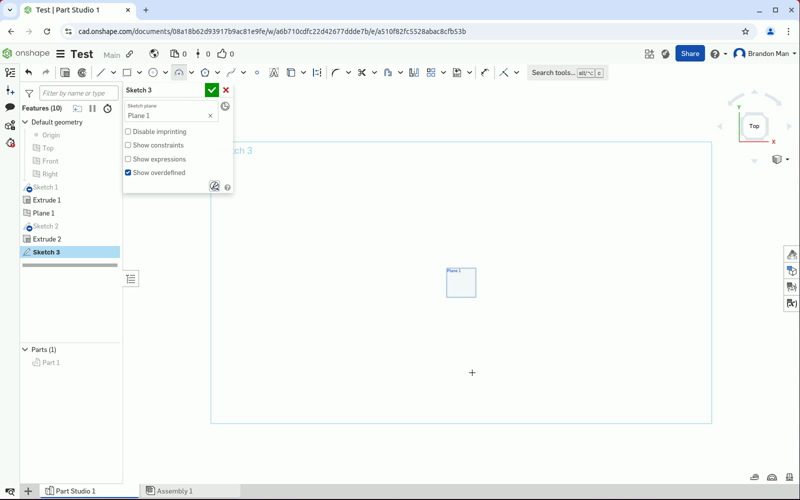
key_up(shift)
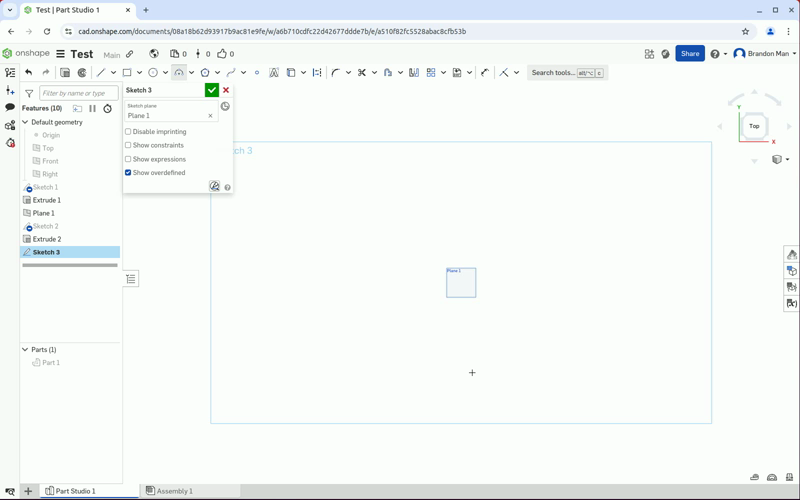
key_down(shift)
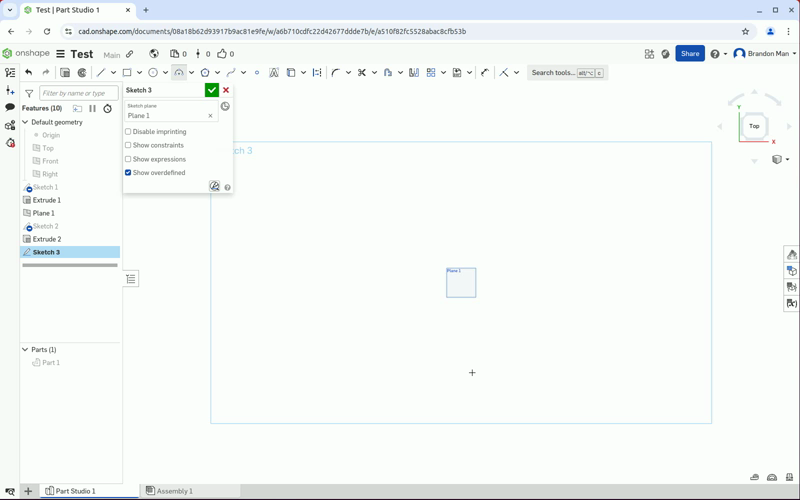
mouse_move(472, 194)
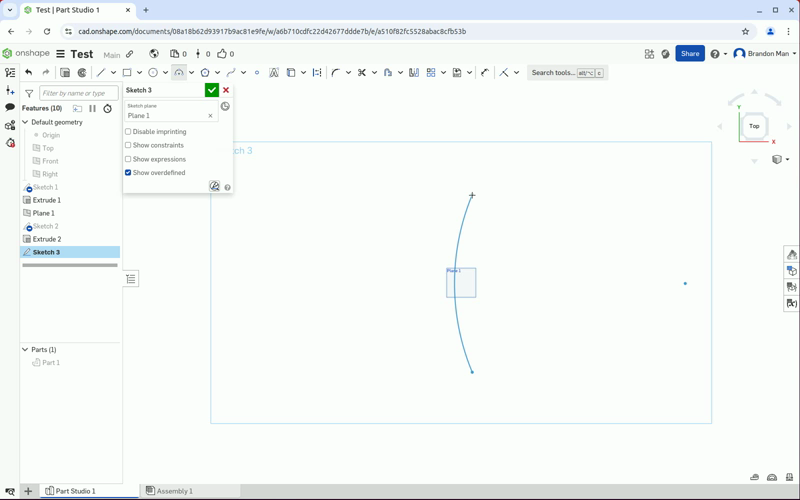
click(472, 194)
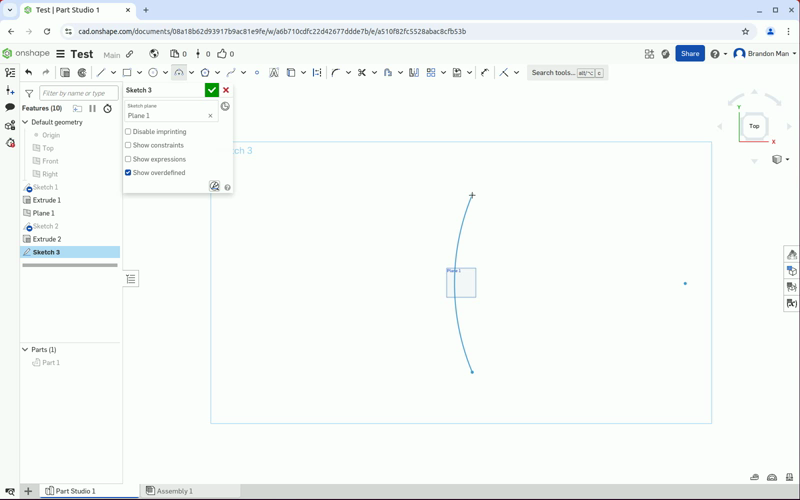
mouse_move(550, 283)
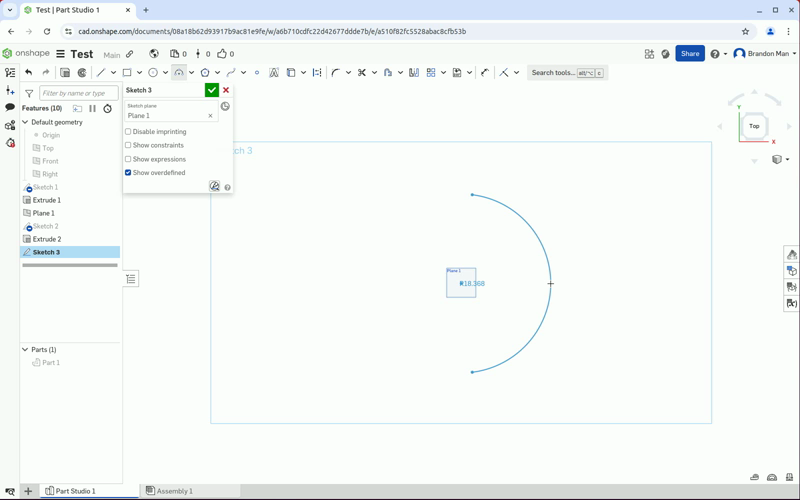
click(550, 283)
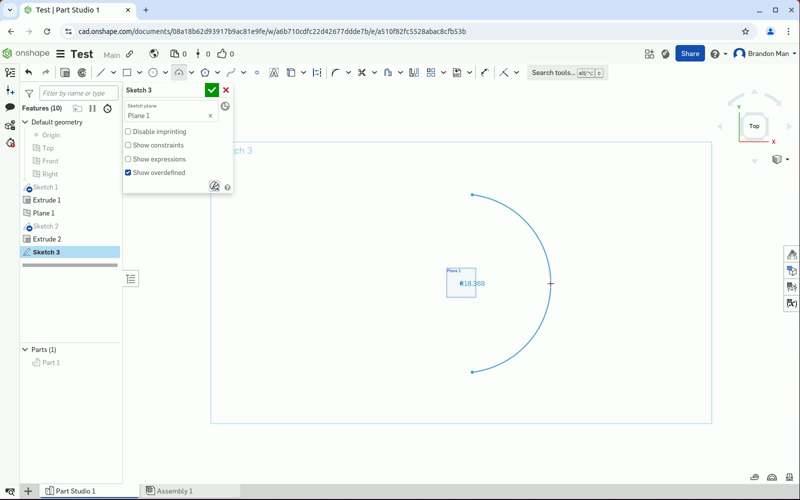
key_up(shift)
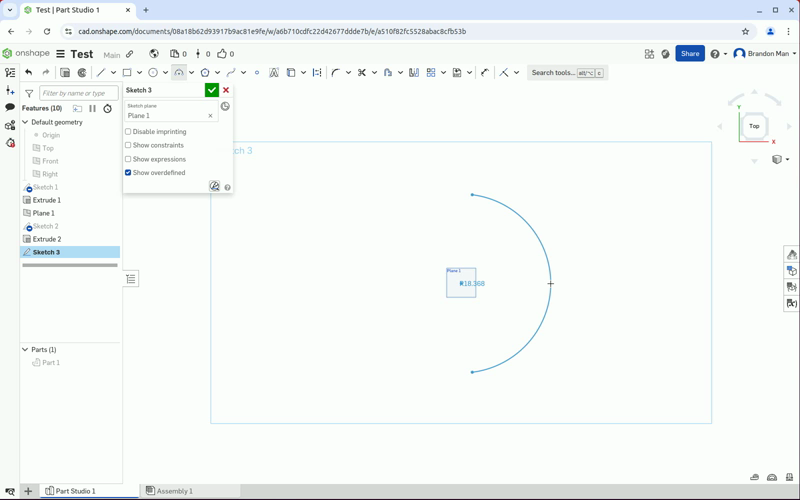
key(esc)
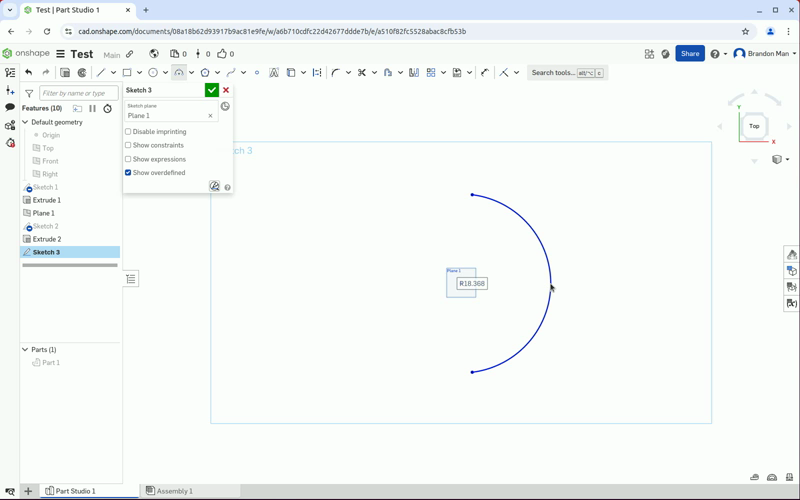
key(l)
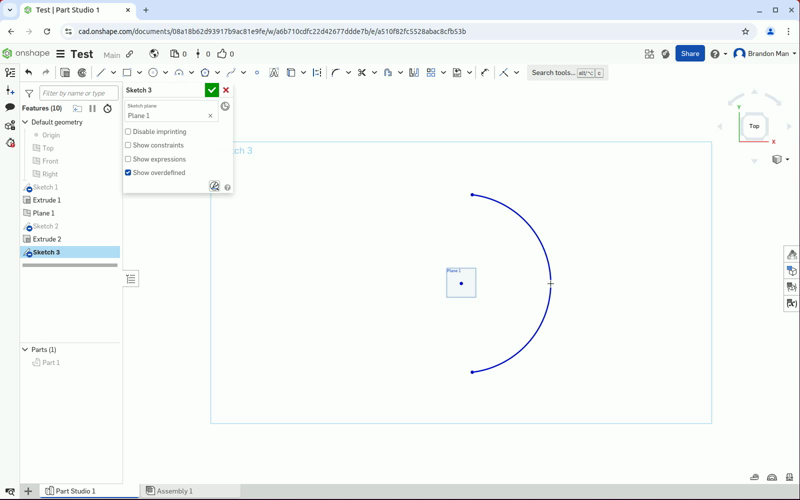
mouse_move(472, 194)
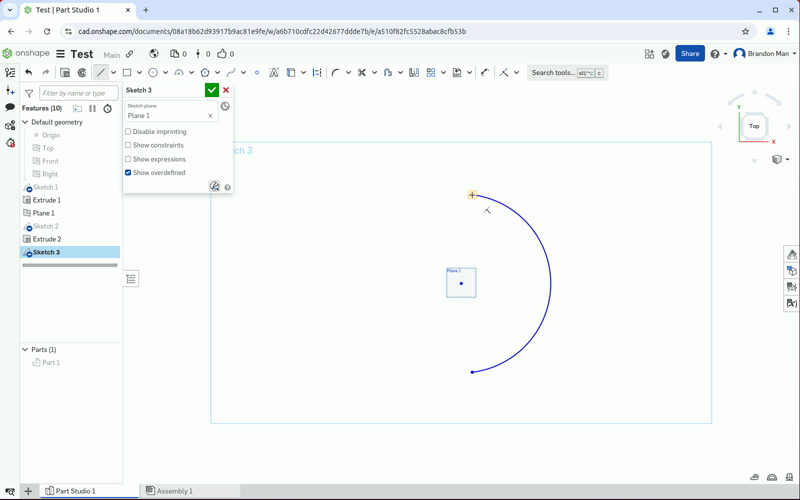
click(472, 194)
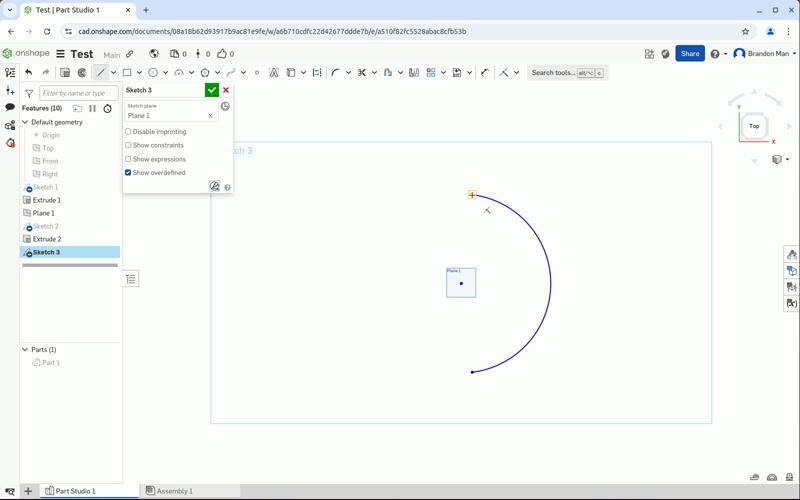
key_down(shift)
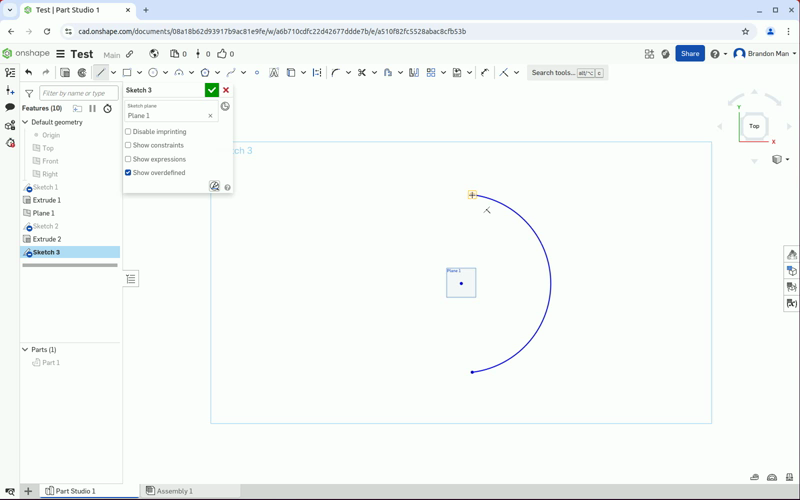
mouse_move(472, 372)
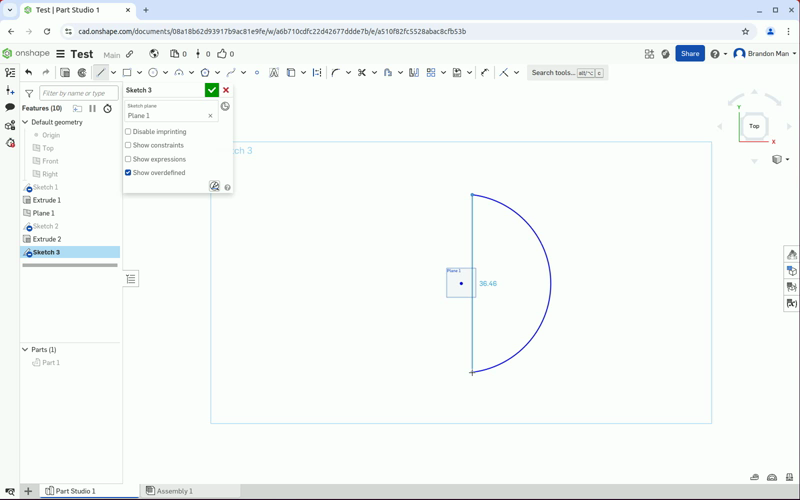
key_up(shift)
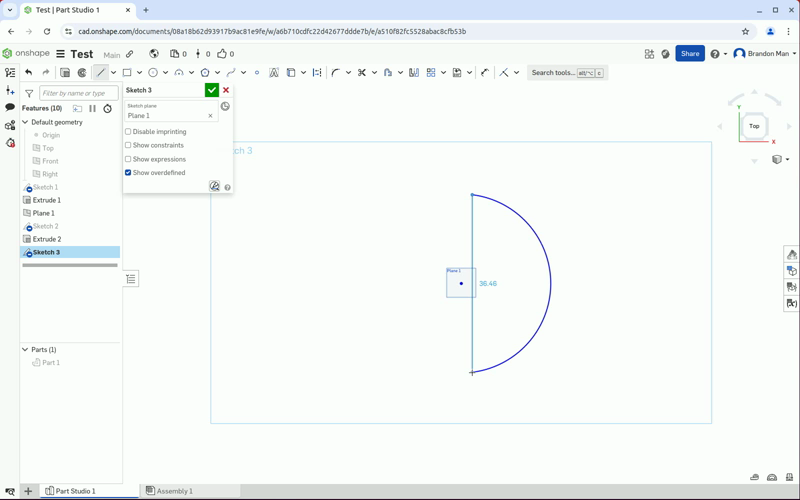
click(472, 372)
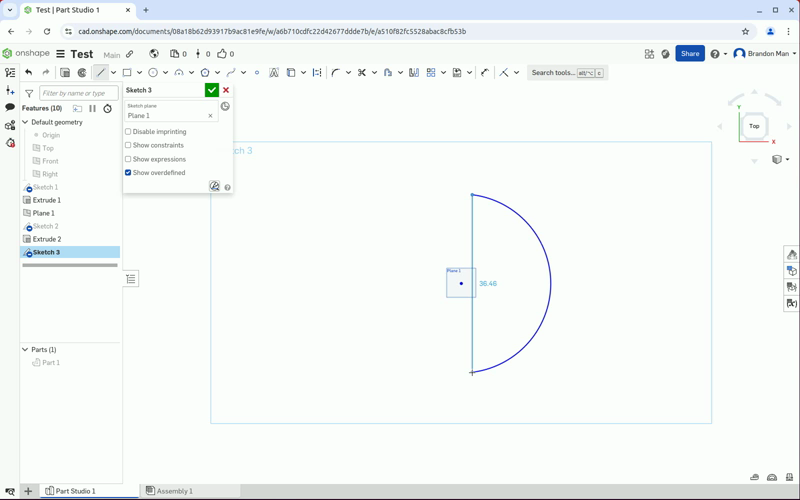
key(esc)
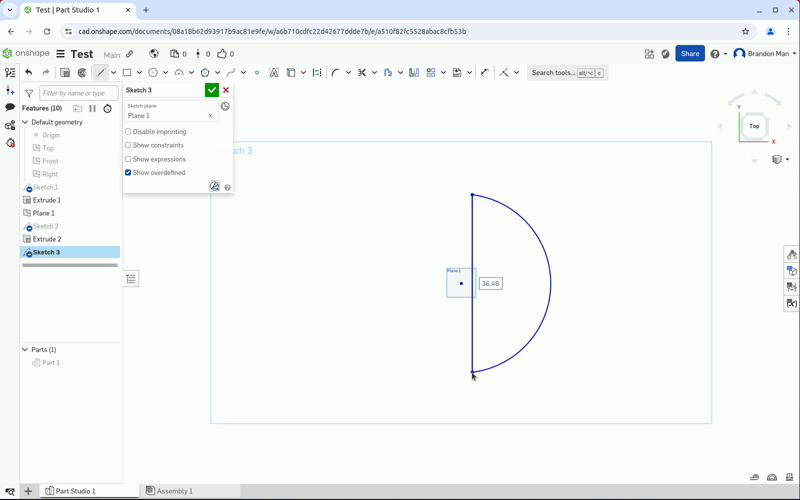
mouse_move(488, 212)
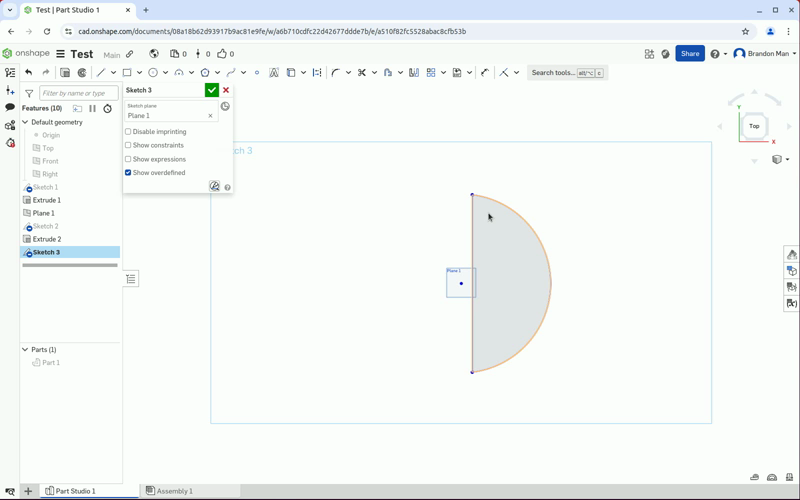
click(488, 212)
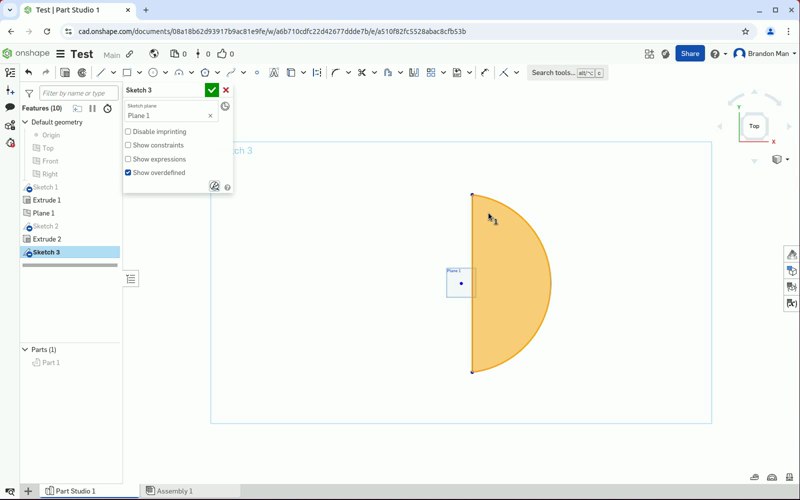
mouse_move(73, 352)
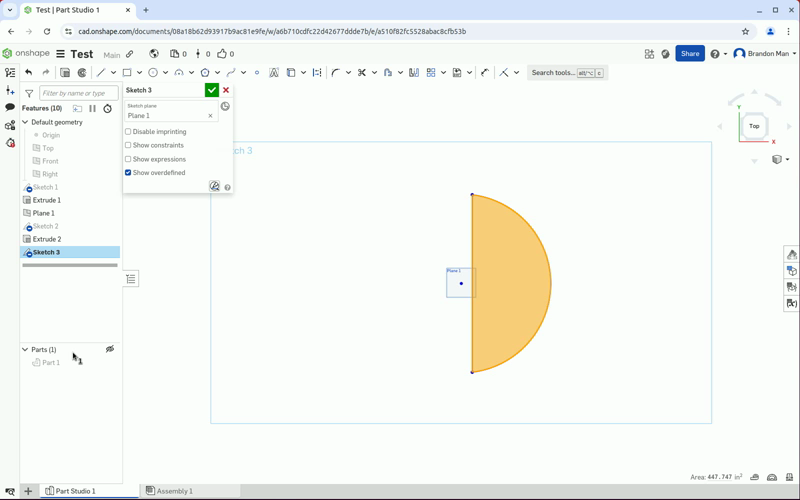
key(shift+y)
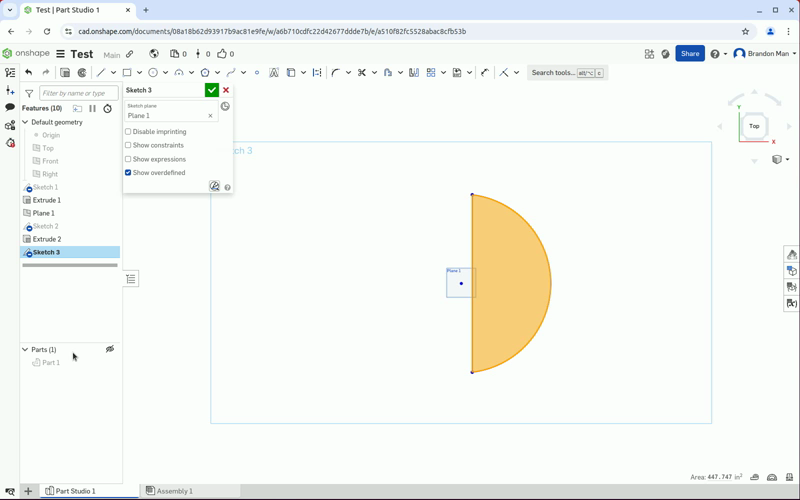
key(shift+e)
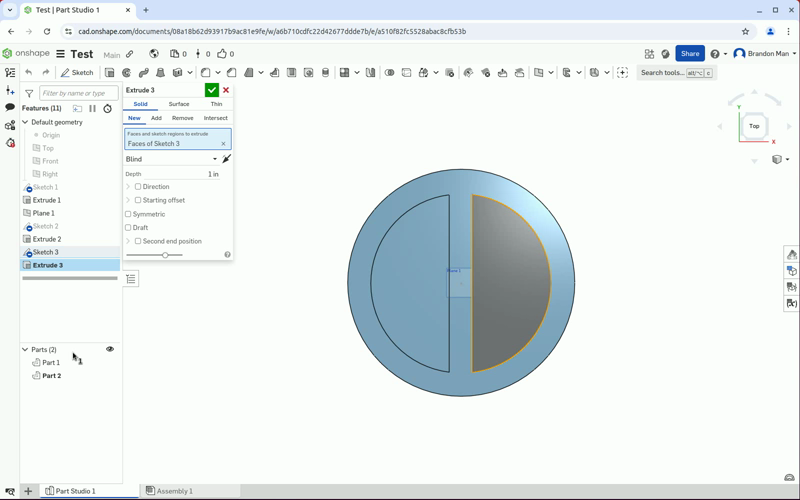
mouse_move(143, 106)
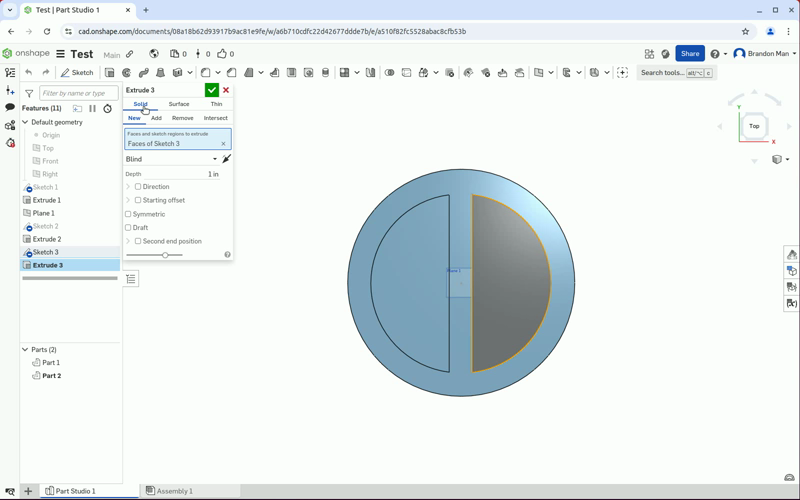
click(143, 106)
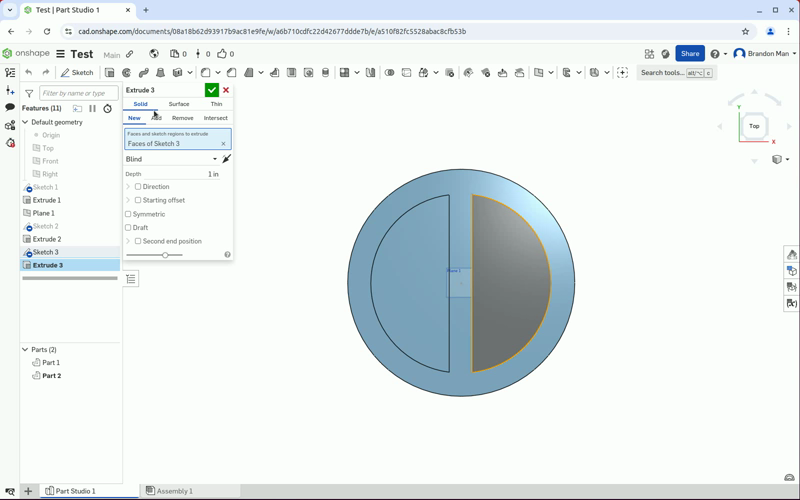
mouse_move(186, 120)
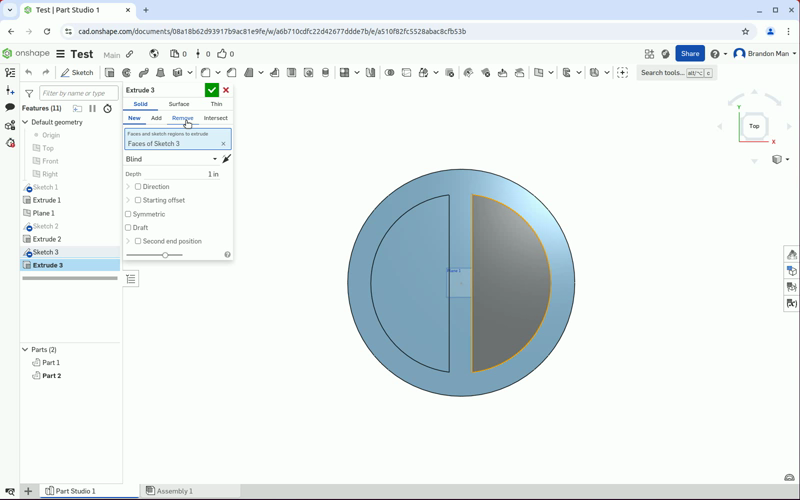
click(186, 120)
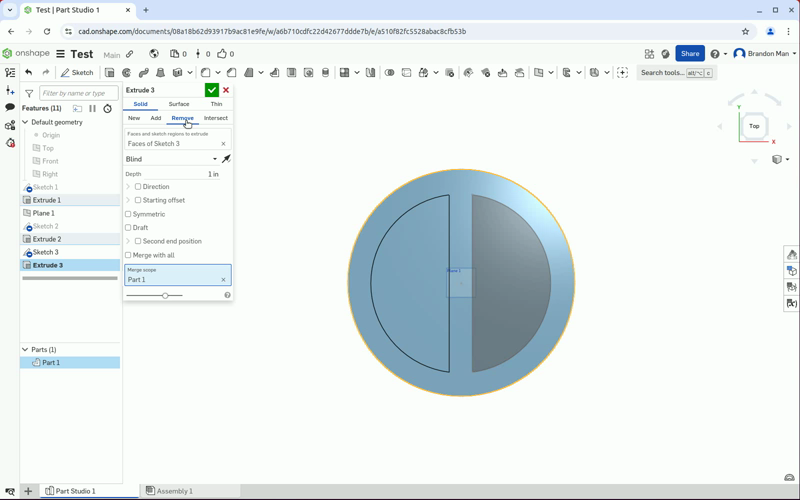
key(tab, 4)
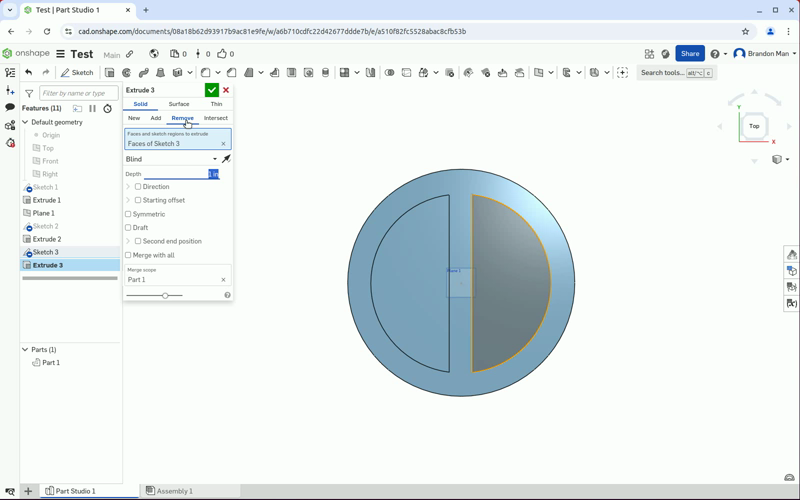
text(9.147)
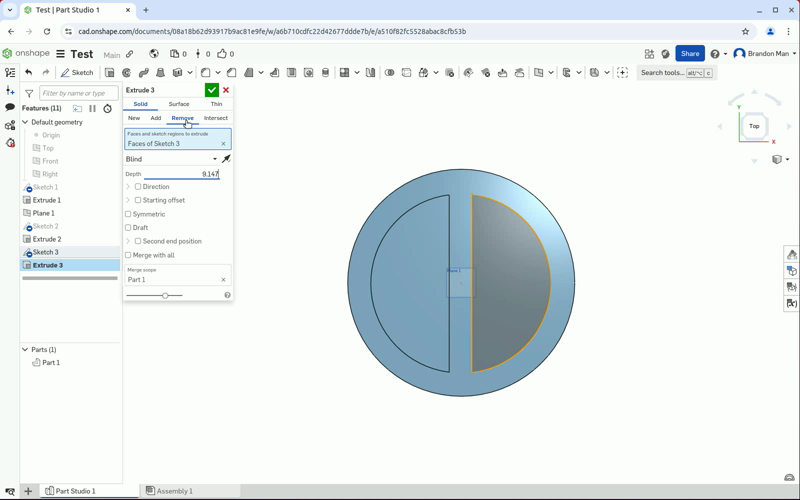
key(tab, 6)
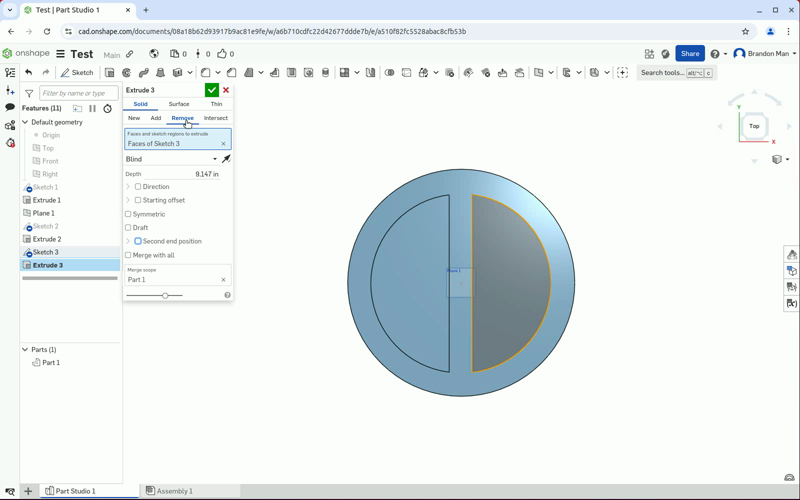
key(space)
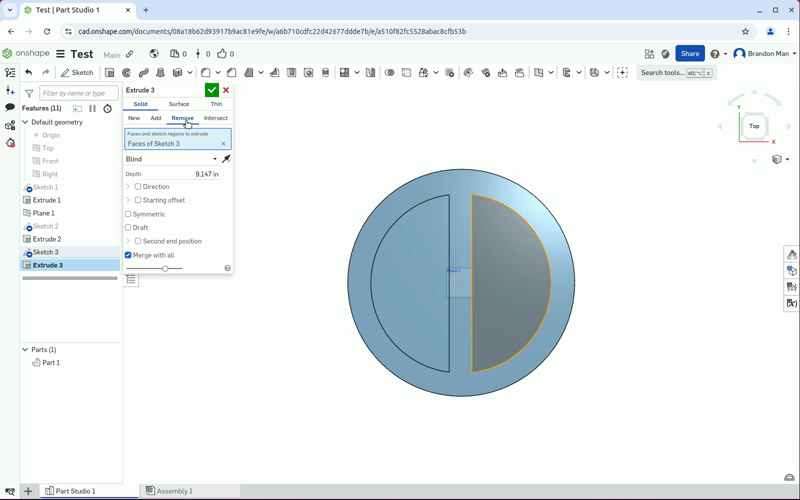
key(enter)
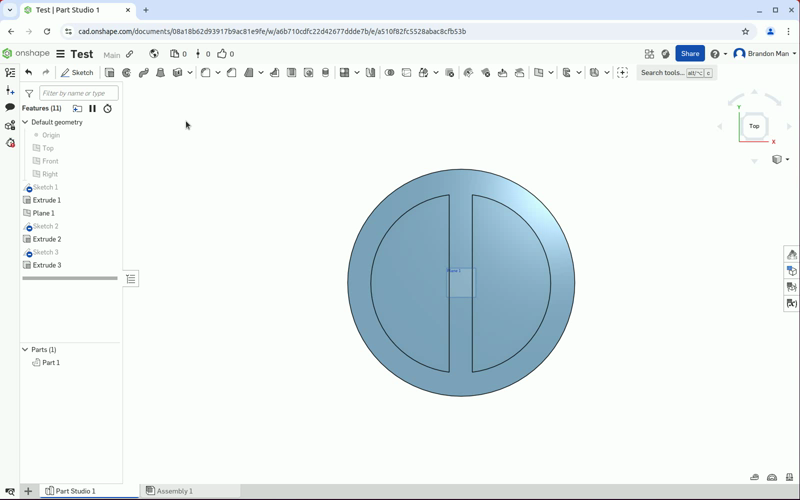
key(shift+h)
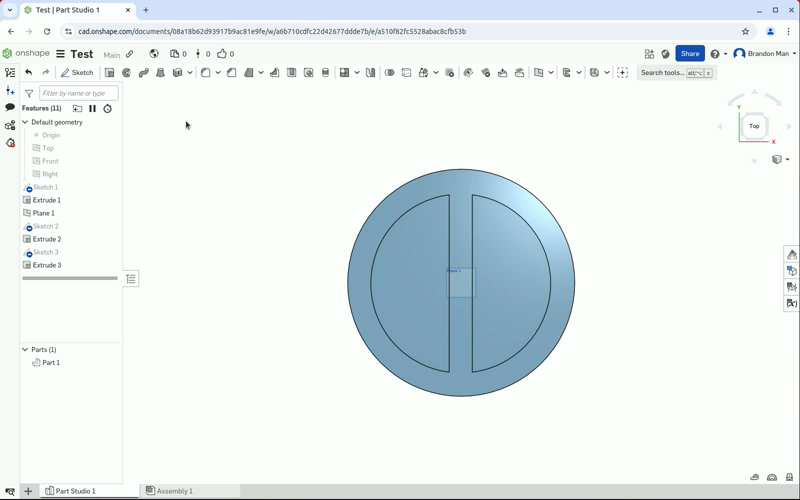
key(shift+h)
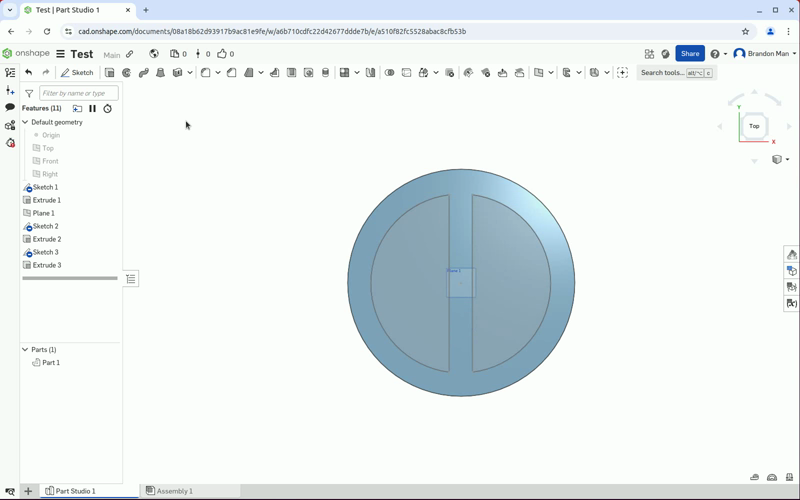
key(shift+7)
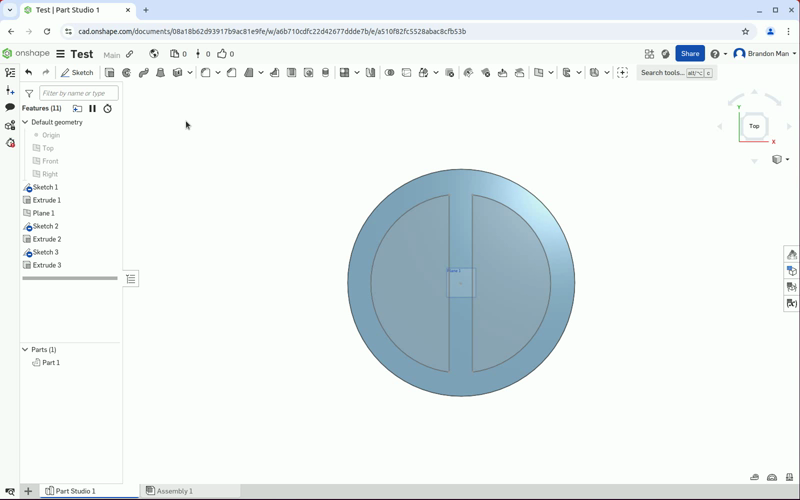
key(up, 3)
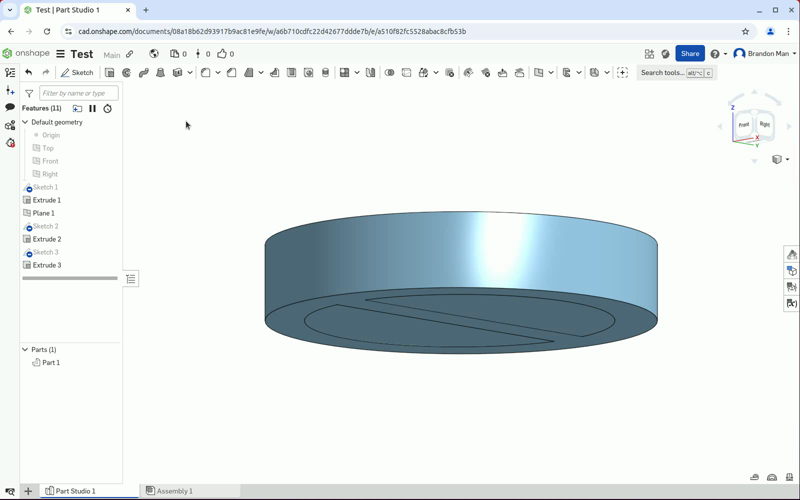
key(left, 3)
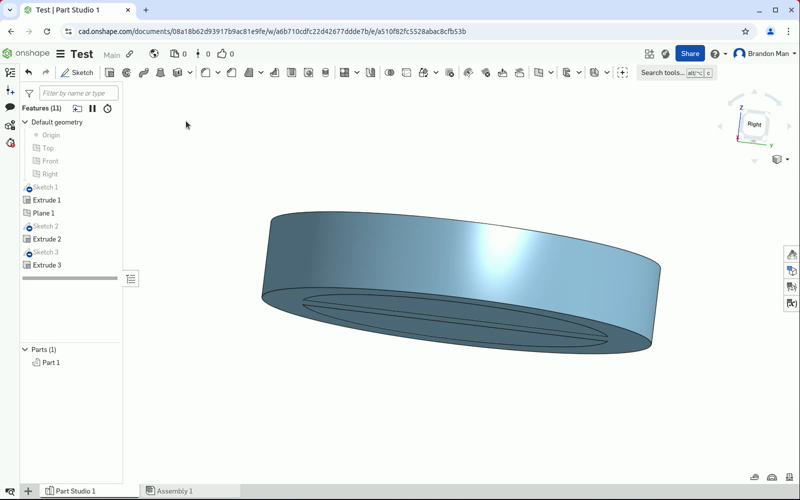
key(right, 3)
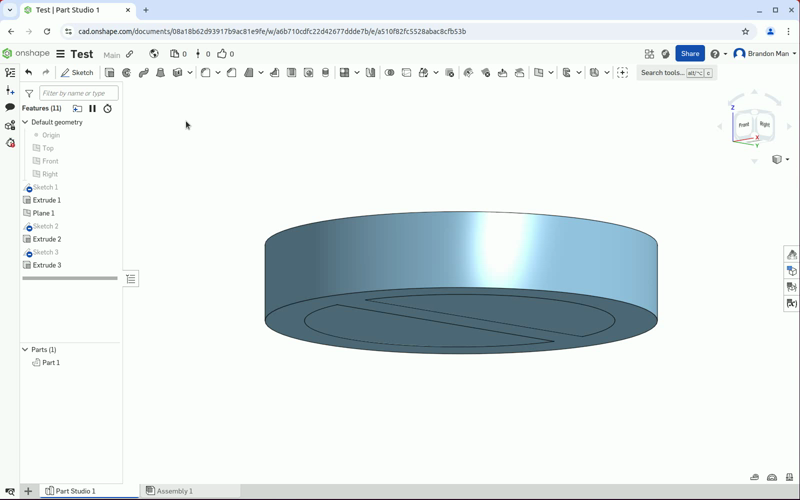
key(down, 3)
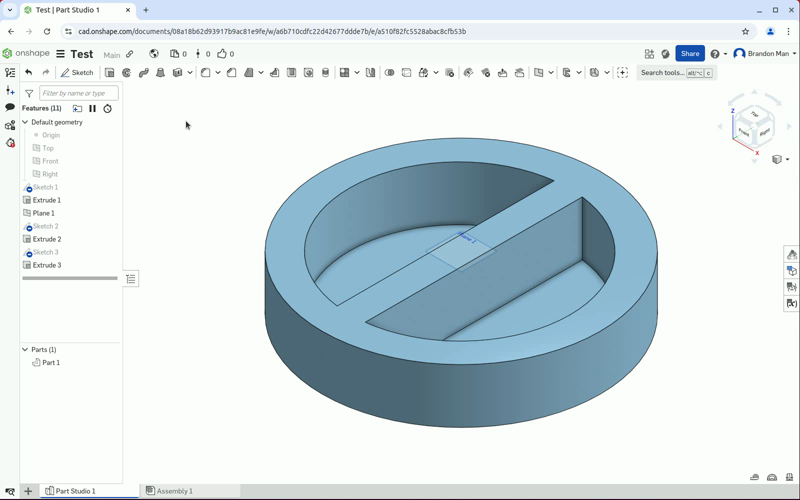
mouse_move(73, 189)
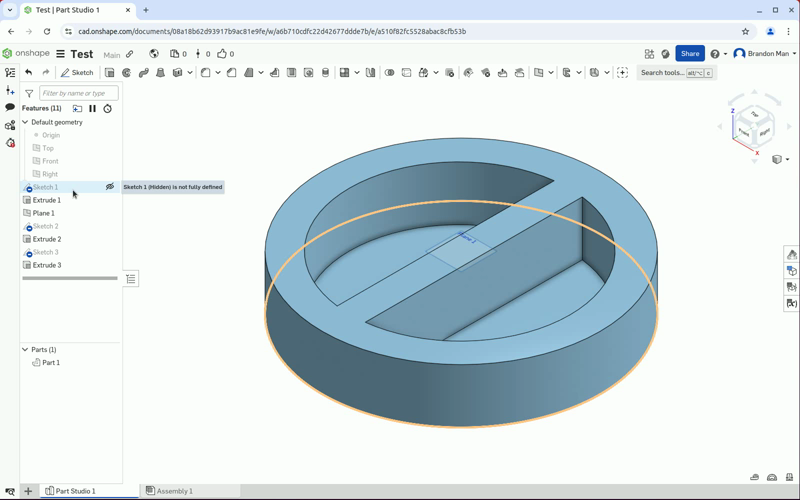
click(73, 189)